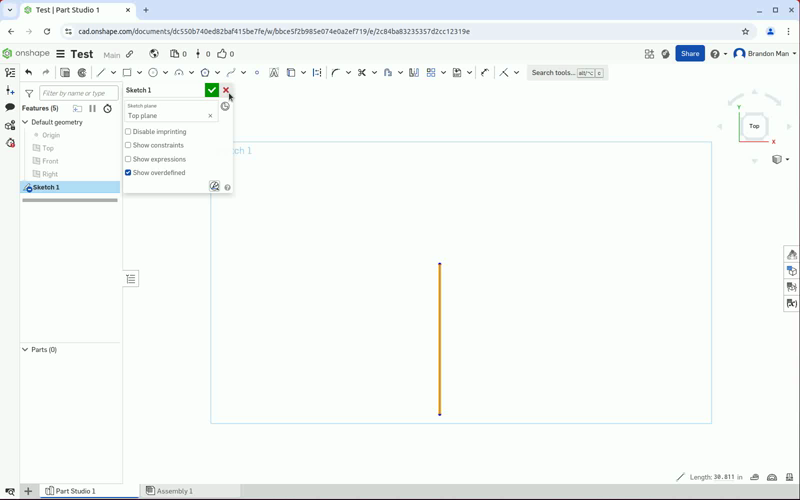
key(shift+h)
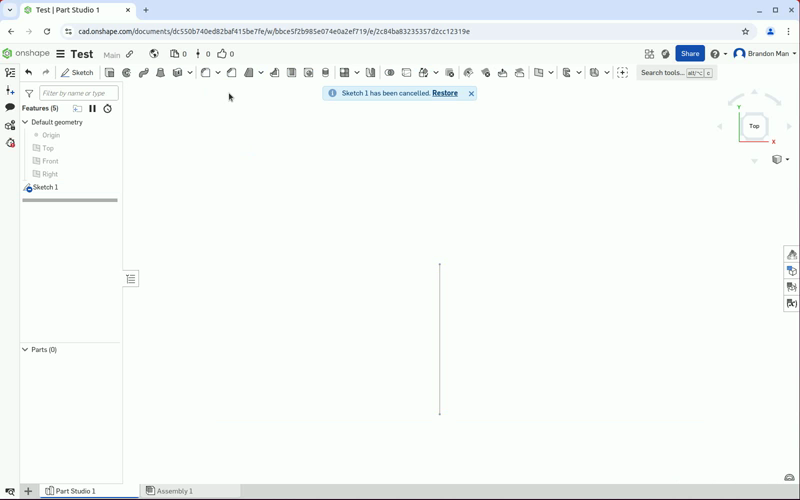
key(shift+s)
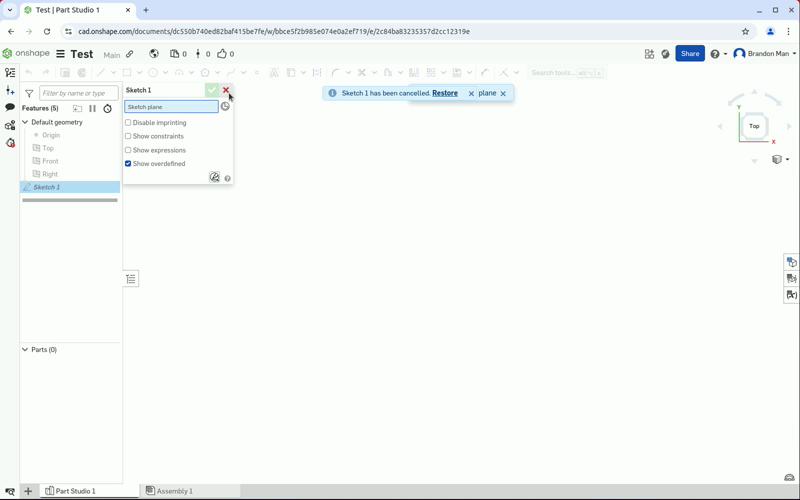
mouse_move(73, 150)
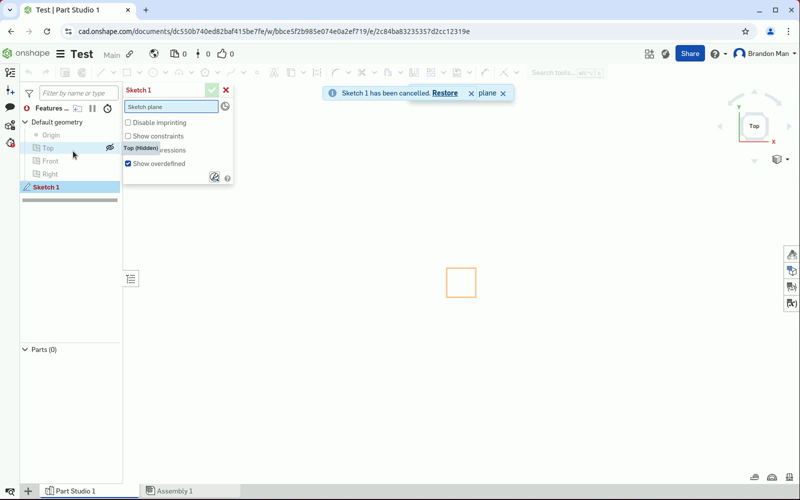
click(73, 150)
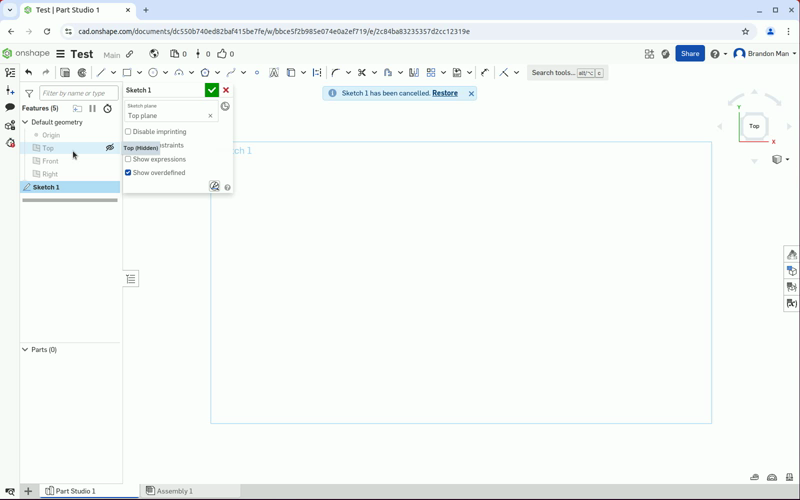
mouse_move(73, 352)
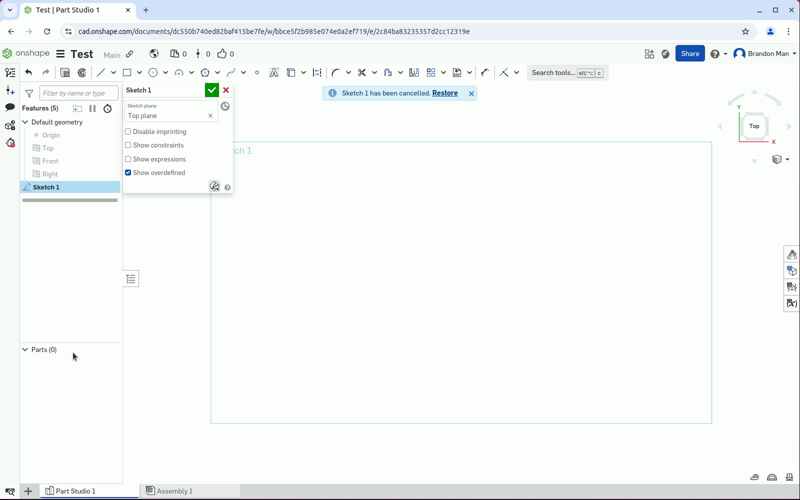
key(y)
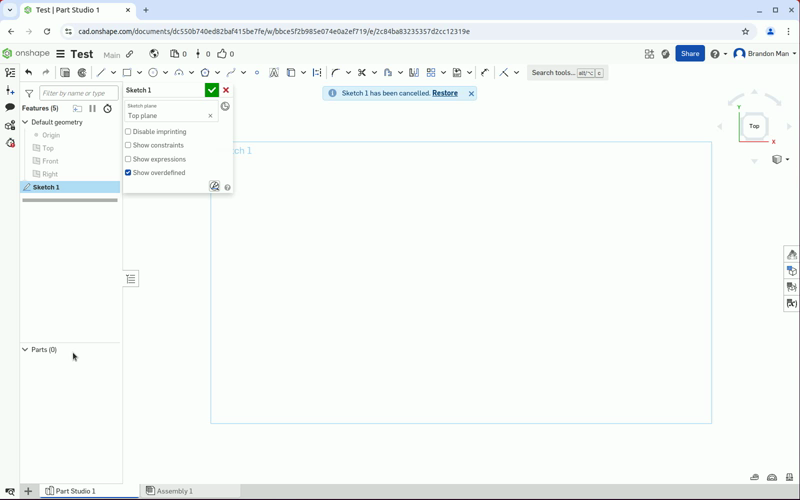
key(a)
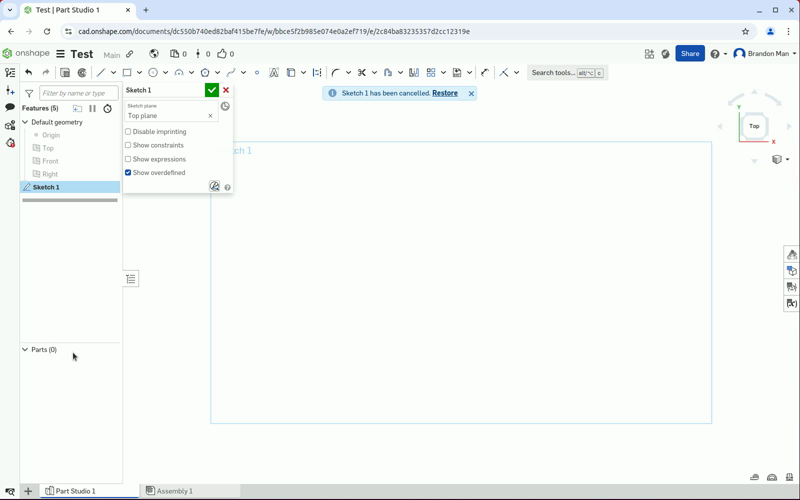
key_down(shift)
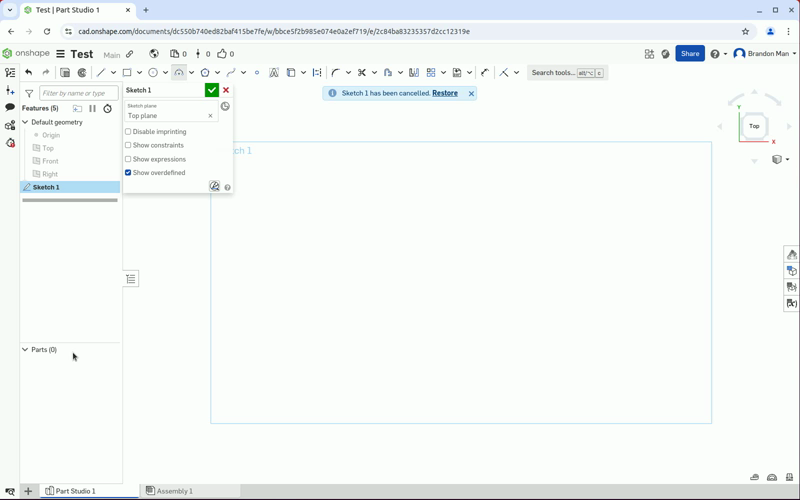
mouse_move(374, 352)
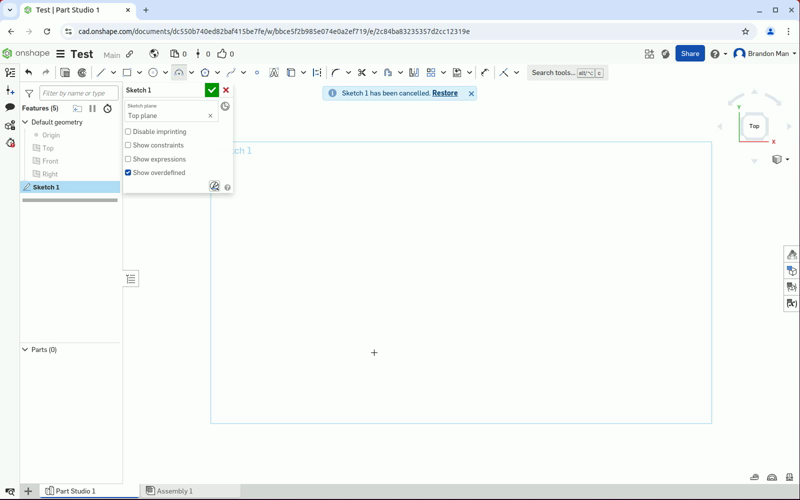
click(374, 352)
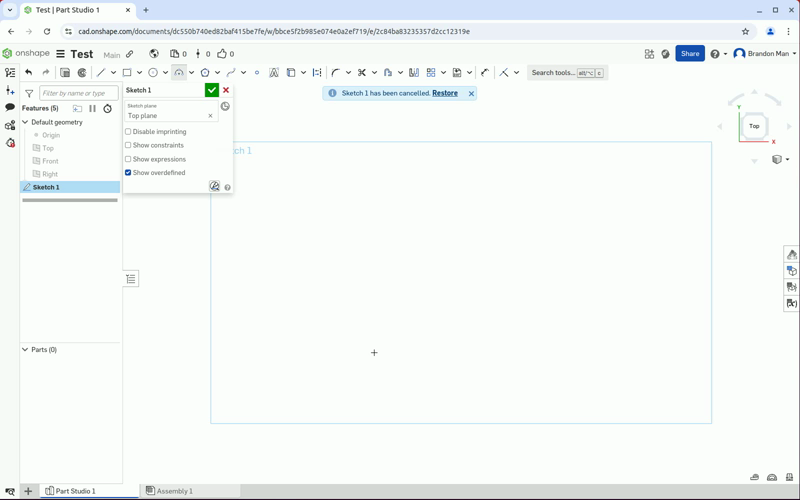
key_up(shift)
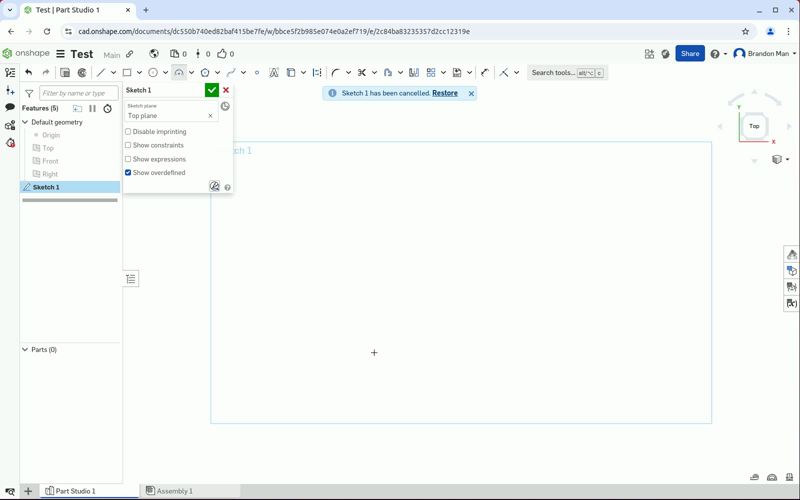
key_down(shift)
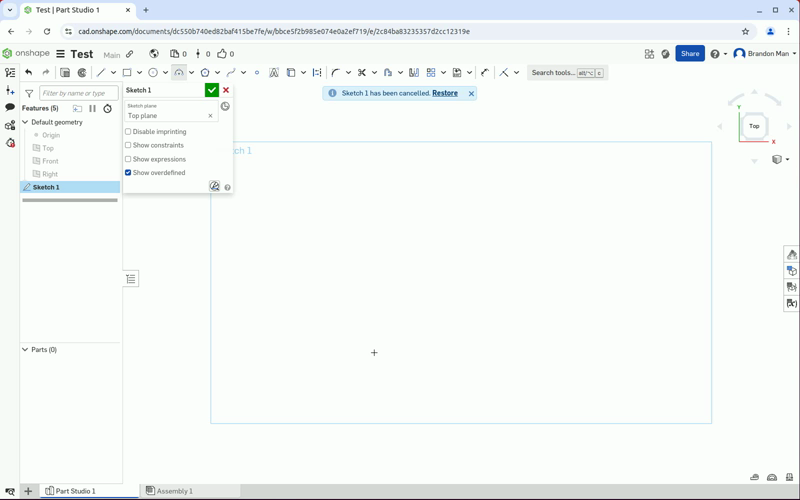
mouse_move(459, 352)
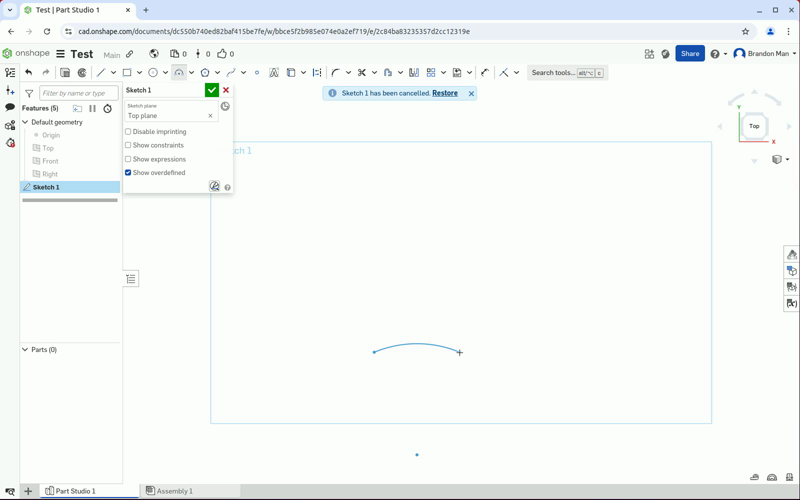
click(459, 352)
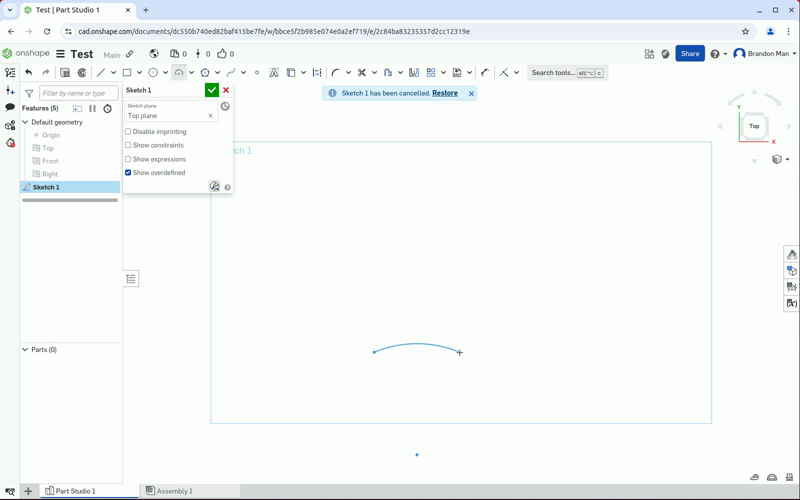
mouse_move(416, 394)
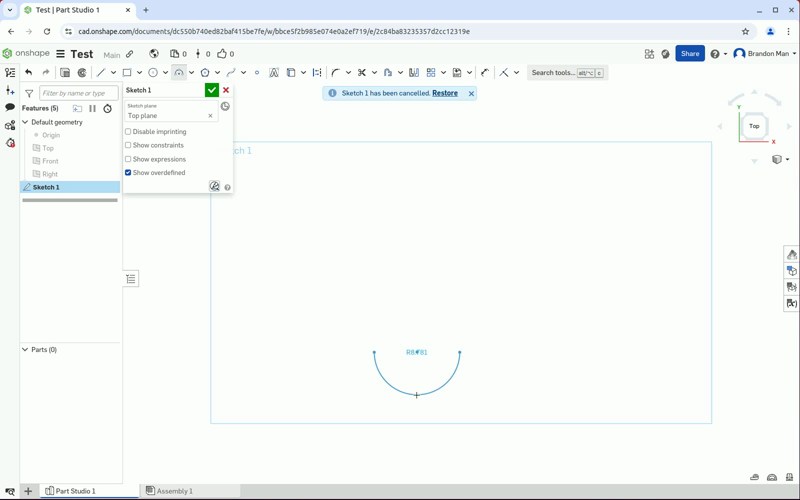
click(416, 394)
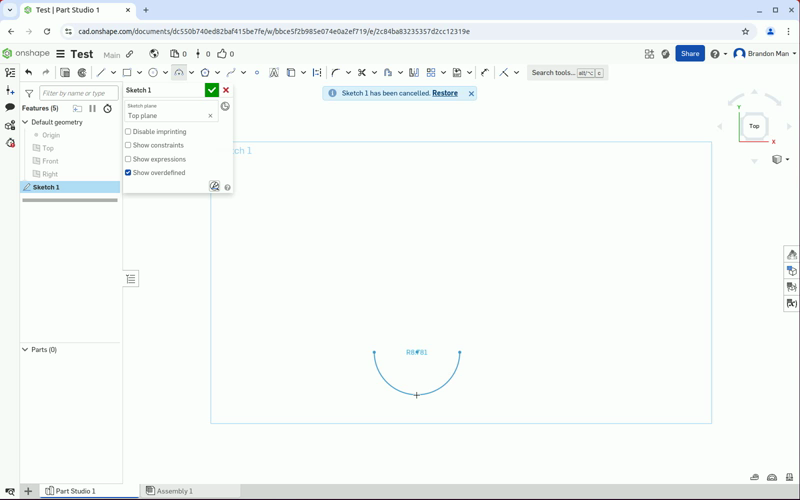
key_up(shift)
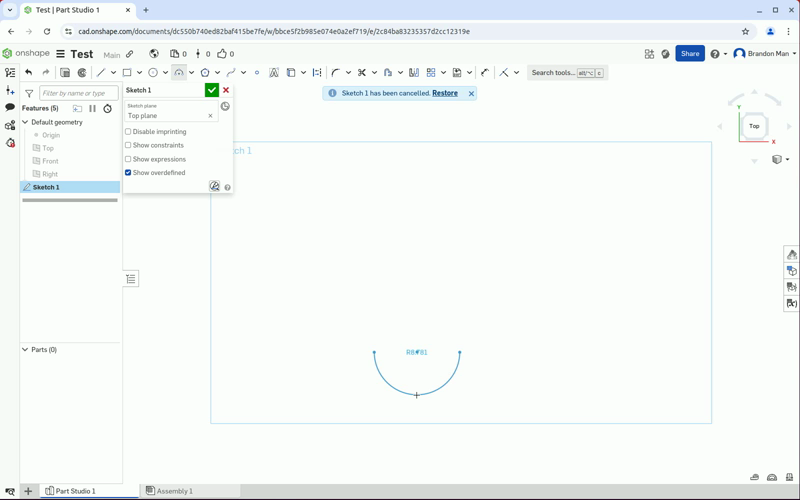
key(esc)
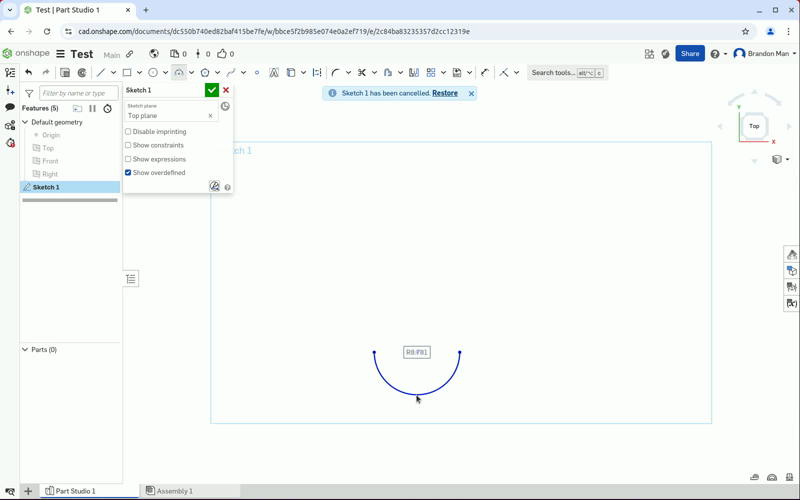
key(l)
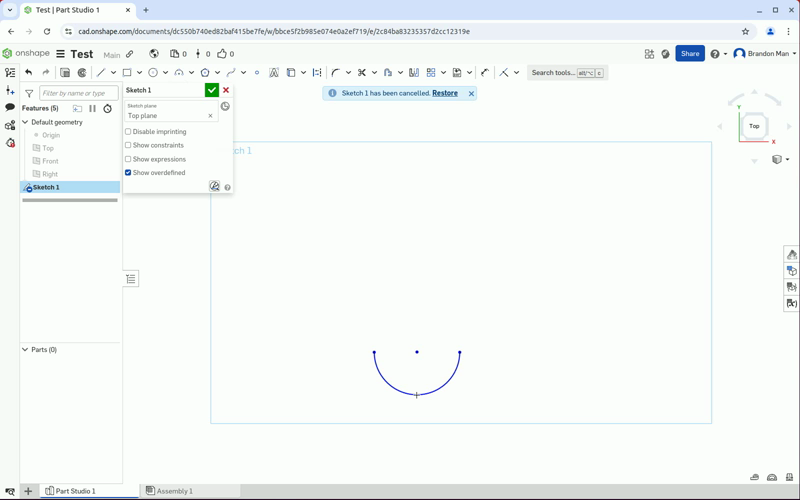
mouse_move(459, 352)
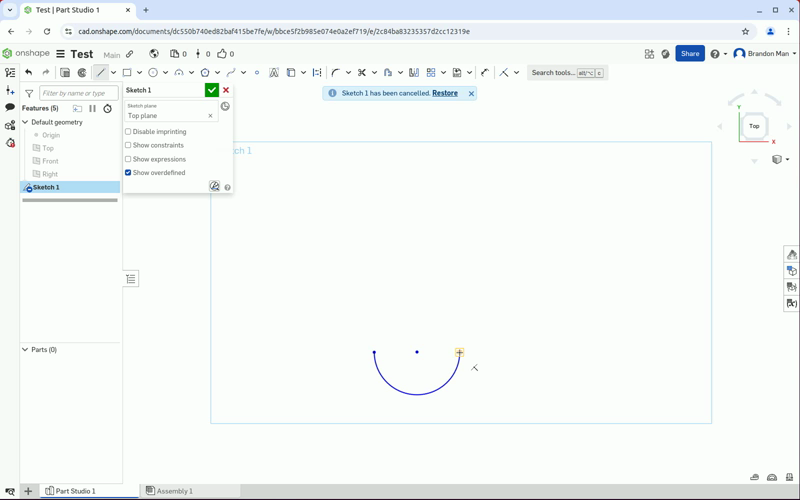
click(459, 352)
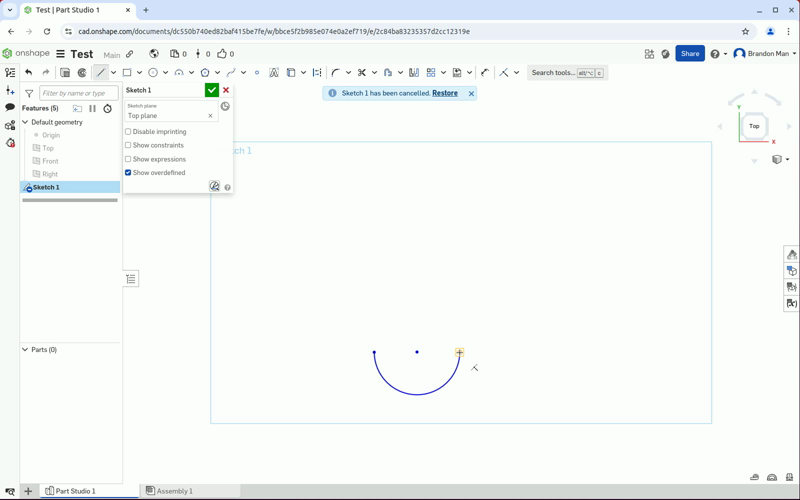
key_down(shift)
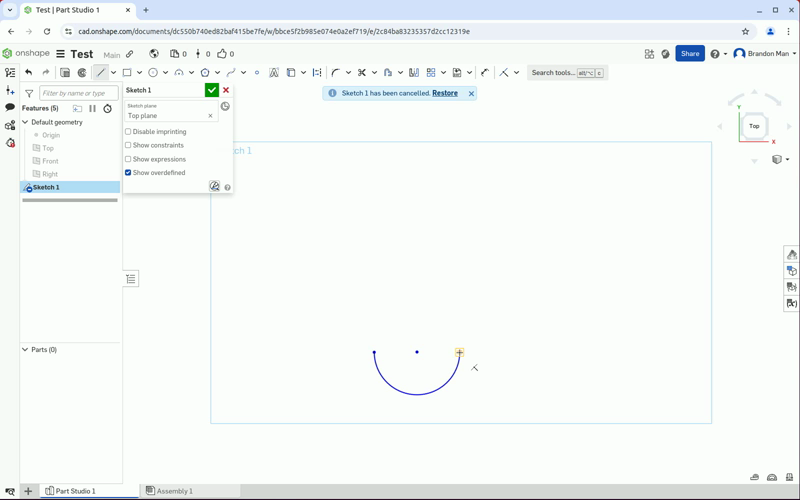
mouse_move(459, 282)
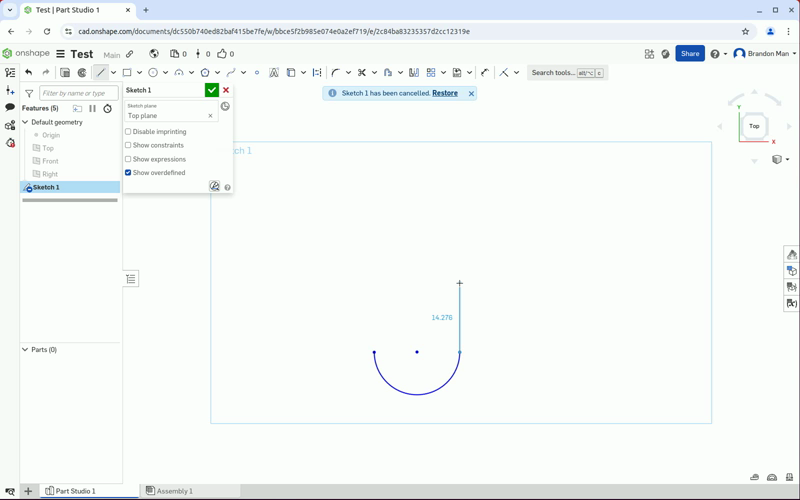
click(459, 282)
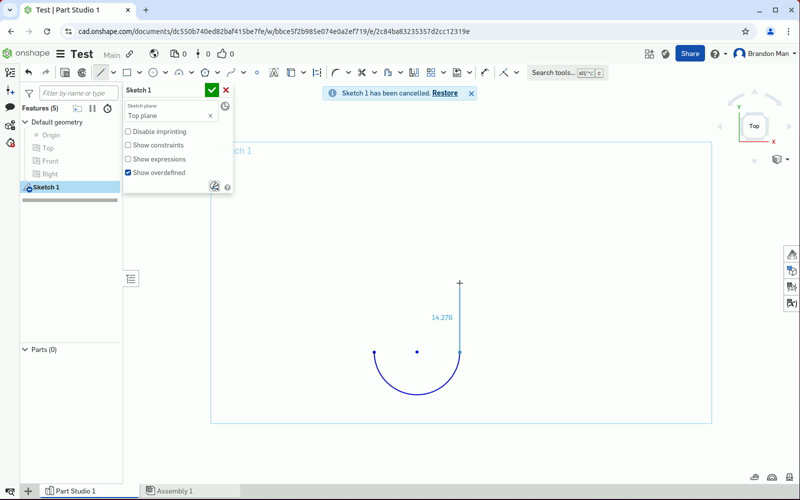
key_up(shift)
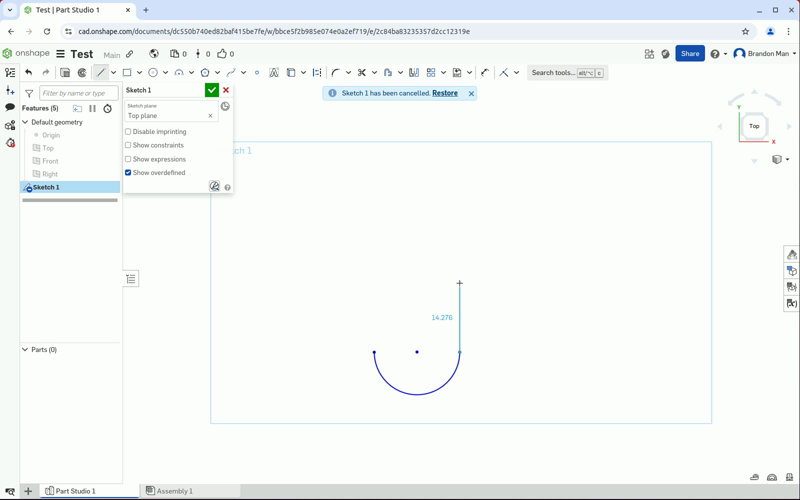
key_down(shift)
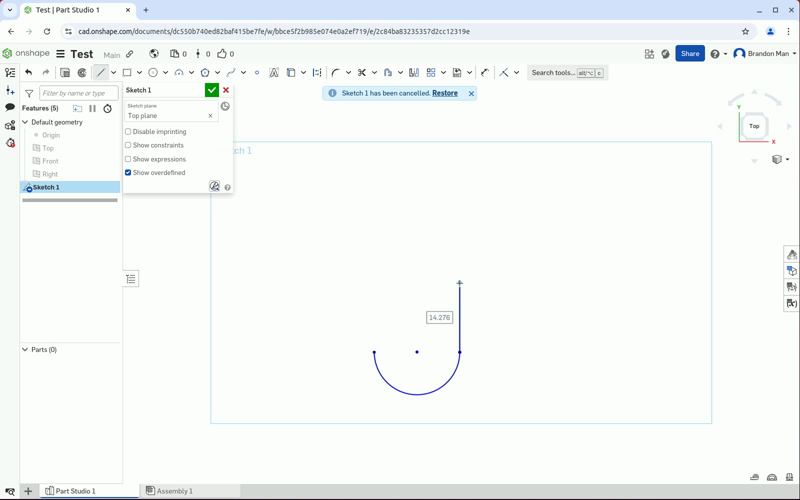
mouse_move(489, 282)
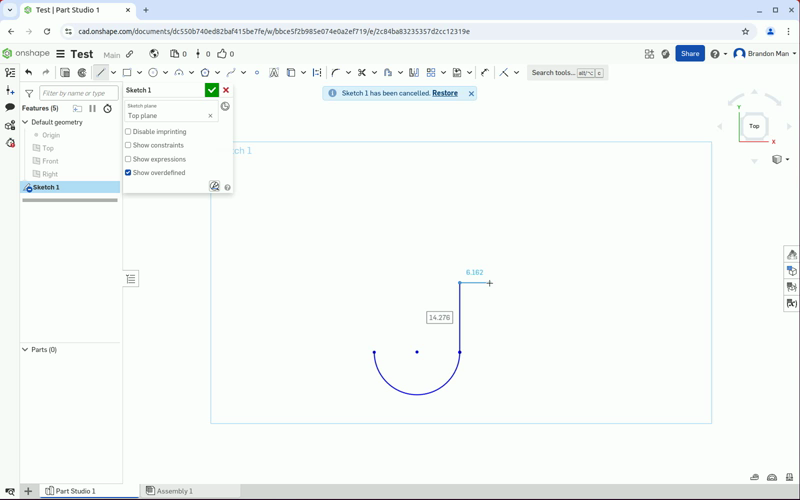
mouse_move(459, 225)
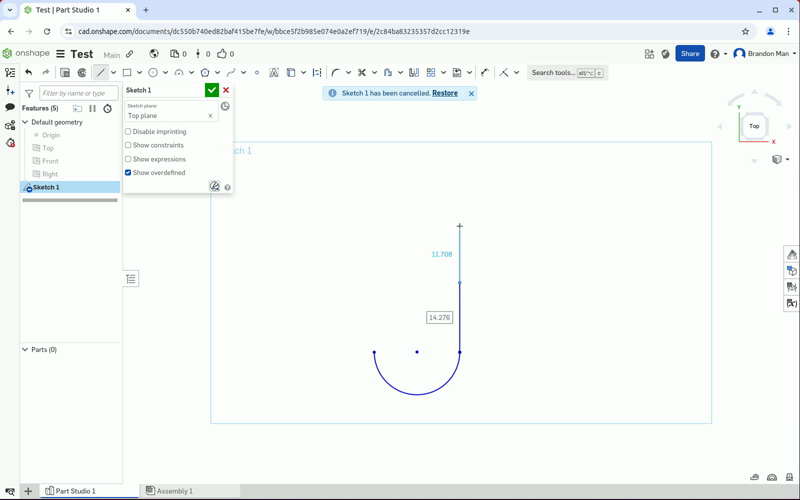
click(459, 225)
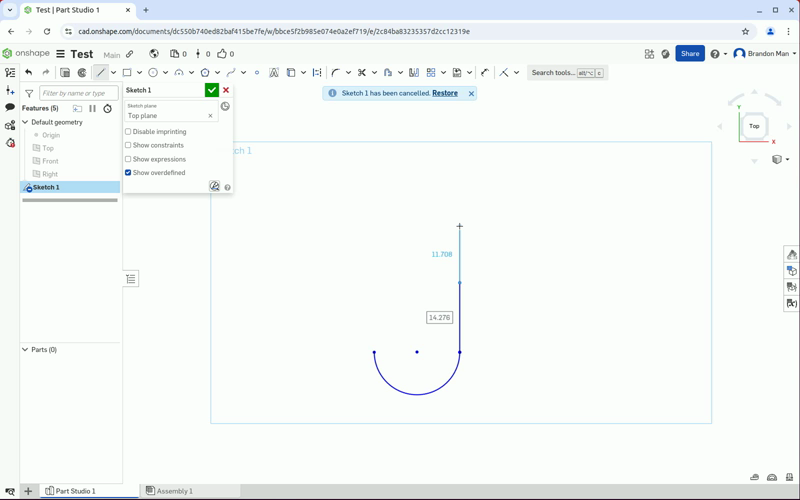
key_up(shift)
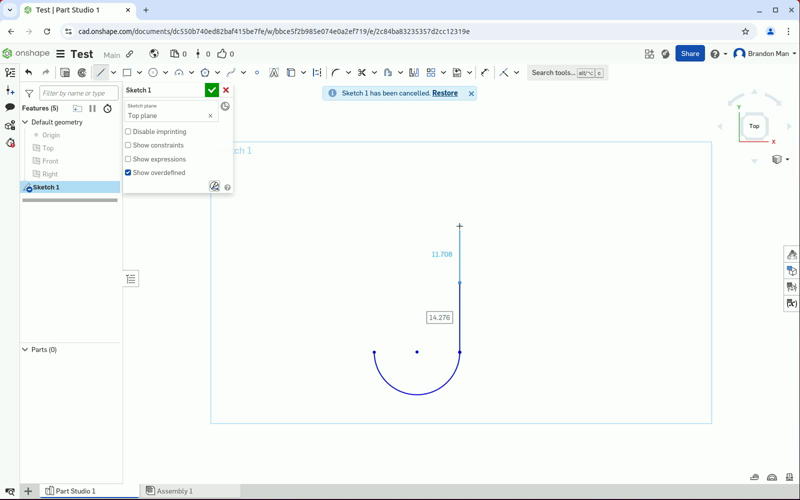
key(esc)
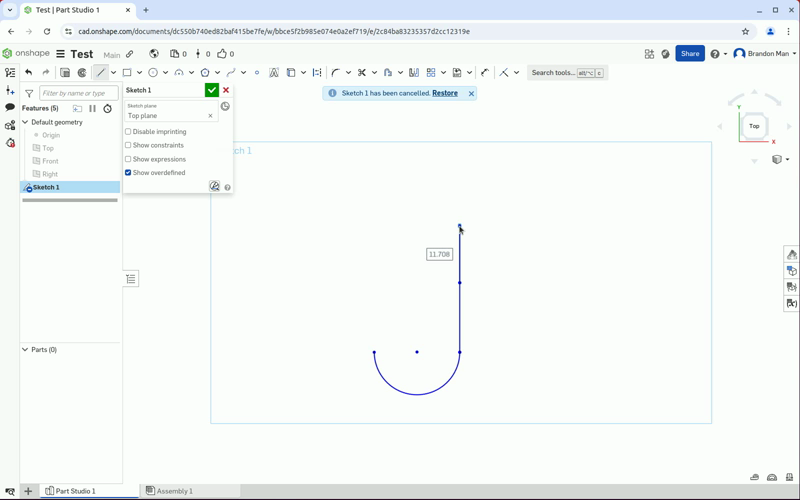
key(a)
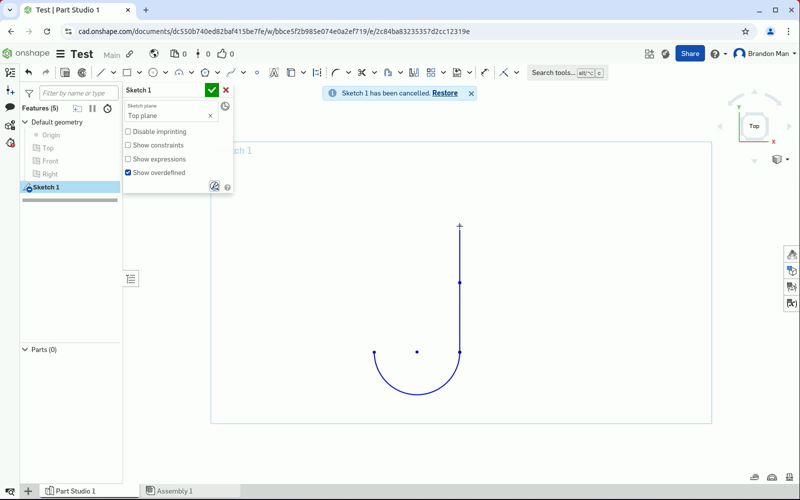
mouse_move(459, 225)
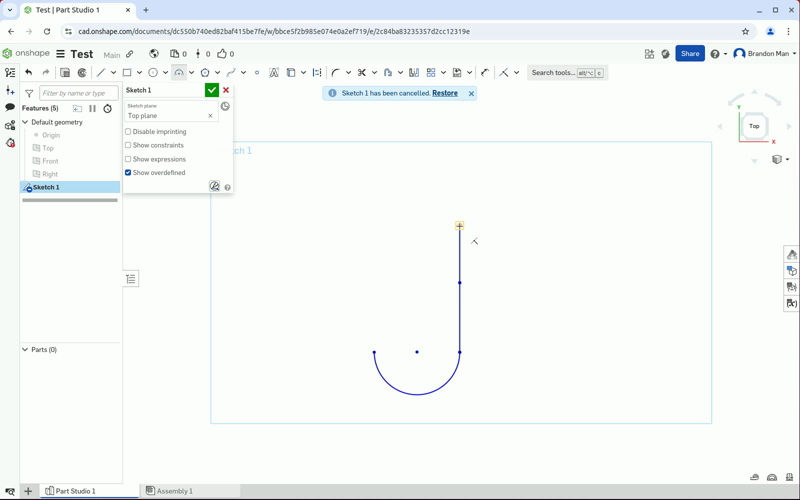
click(459, 225)
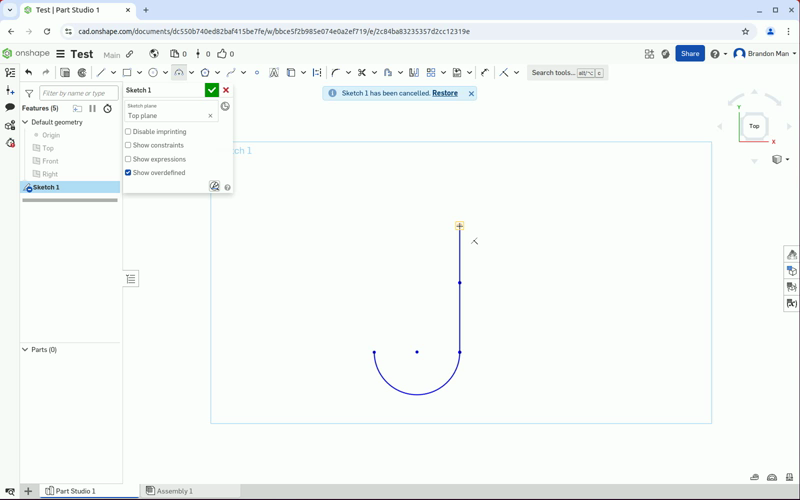
key_down(shift)
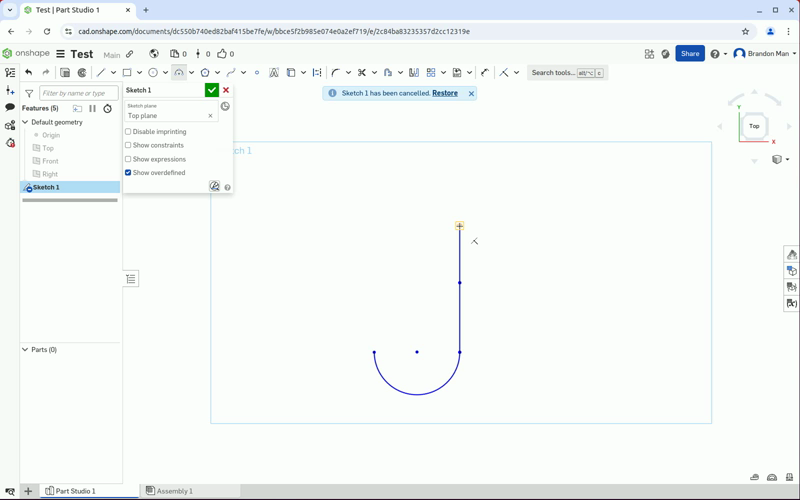
mouse_move(374, 225)
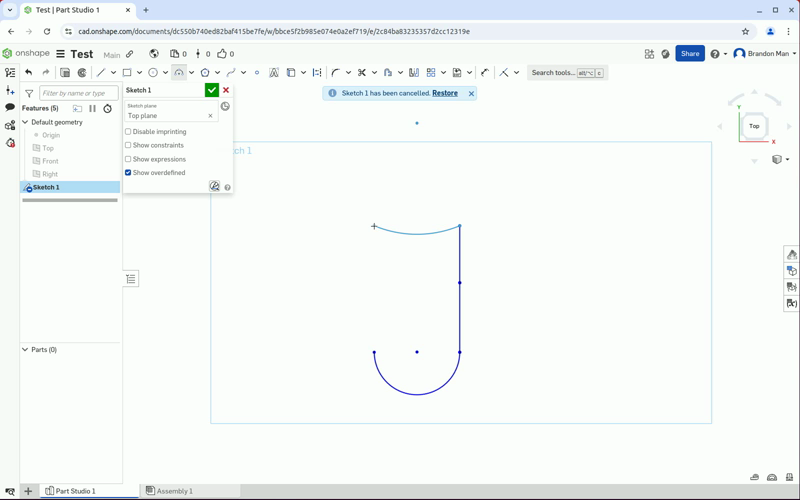
click(374, 225)
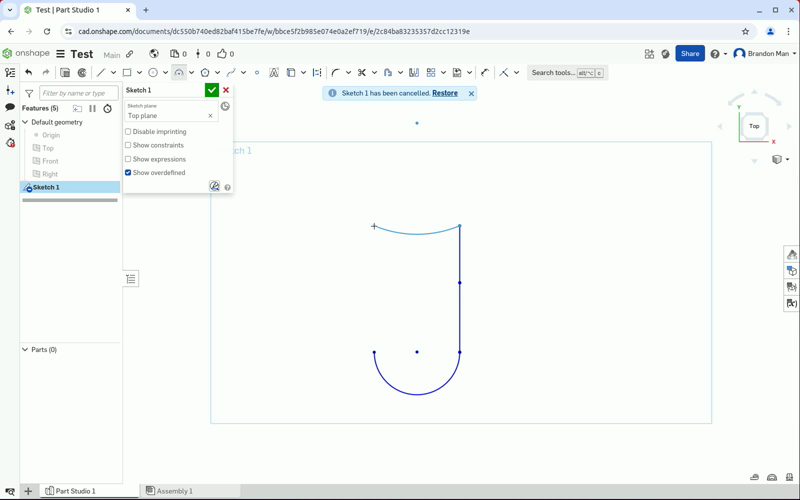
mouse_move(416, 268)
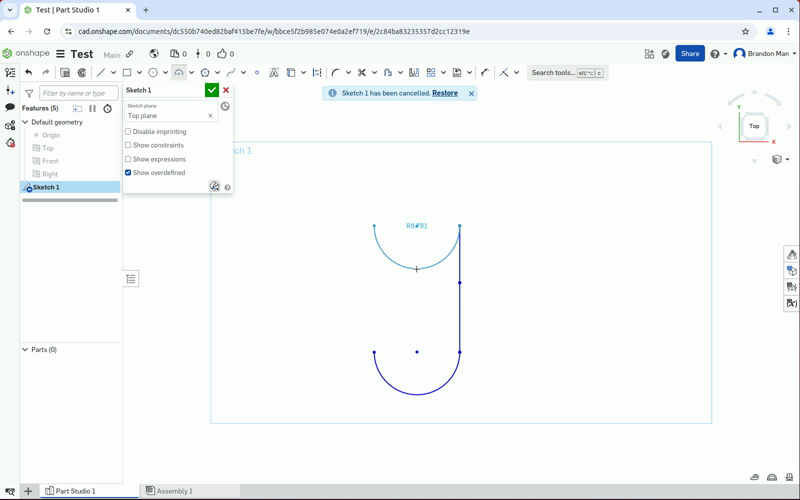
click(416, 268)
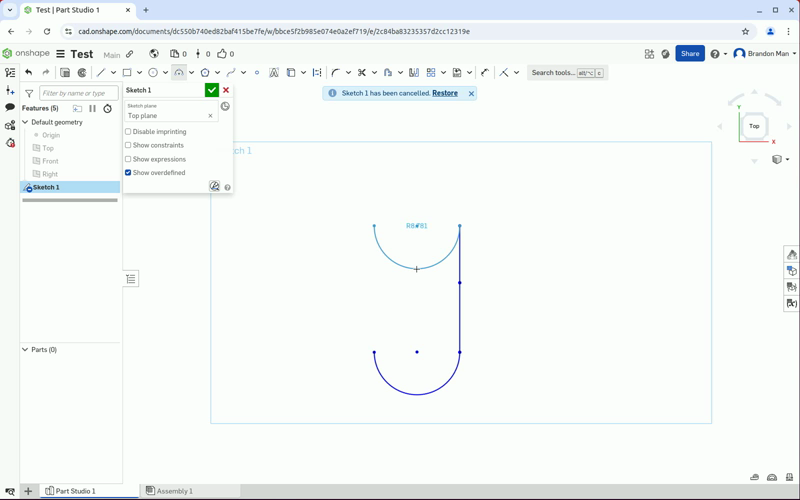
key_up(shift)
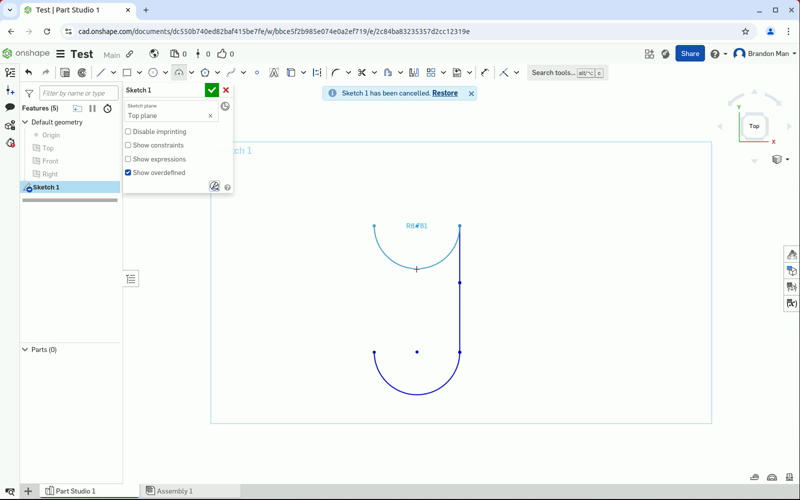
key(esc)
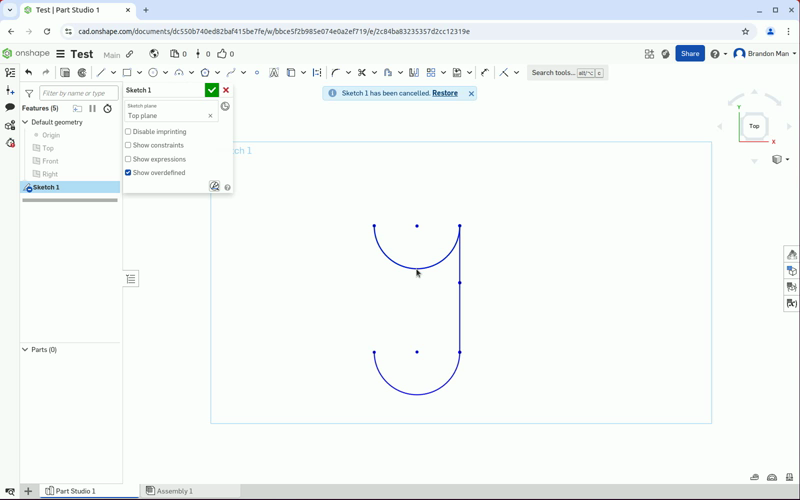
key(l)
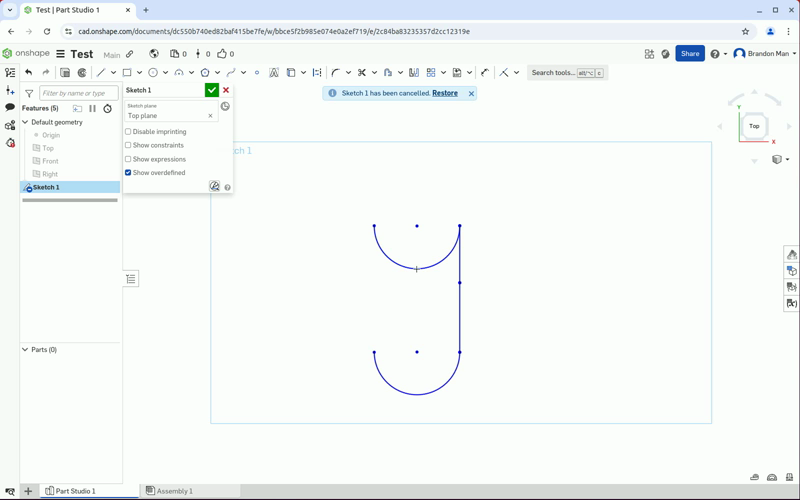
mouse_move(374, 225)
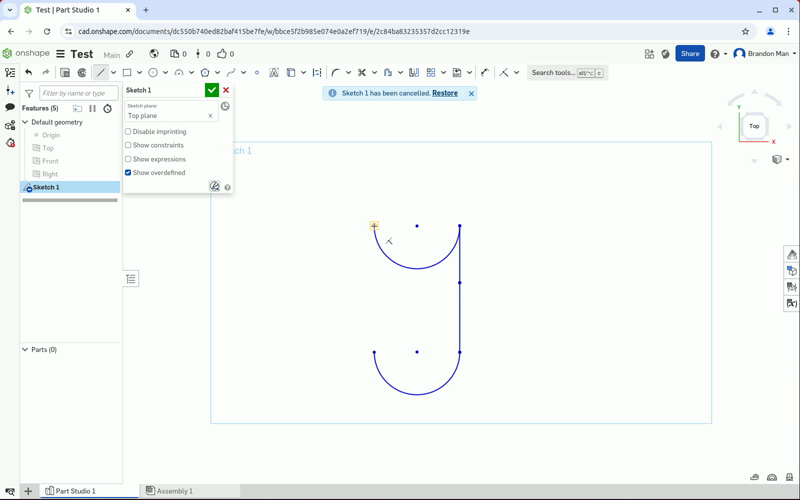
click(374, 225)
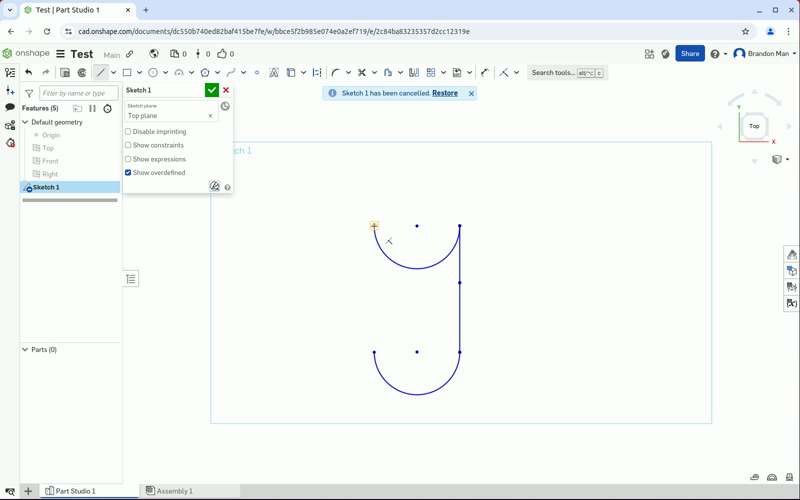
key_down(shift)
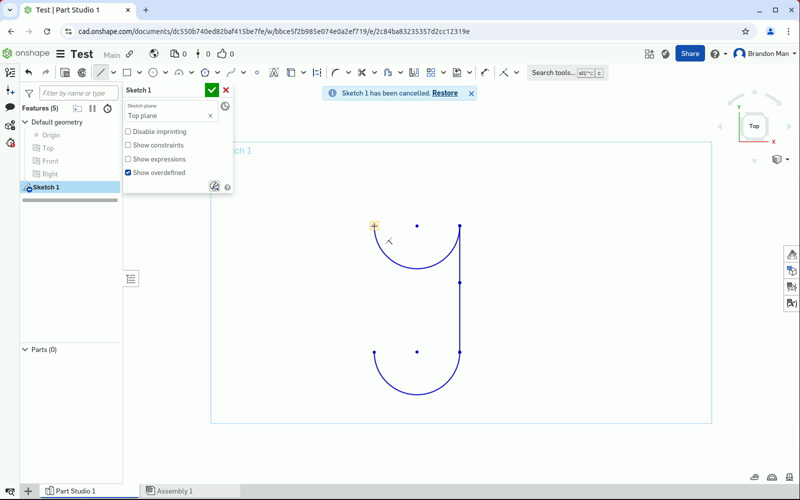
mouse_move(374, 352)
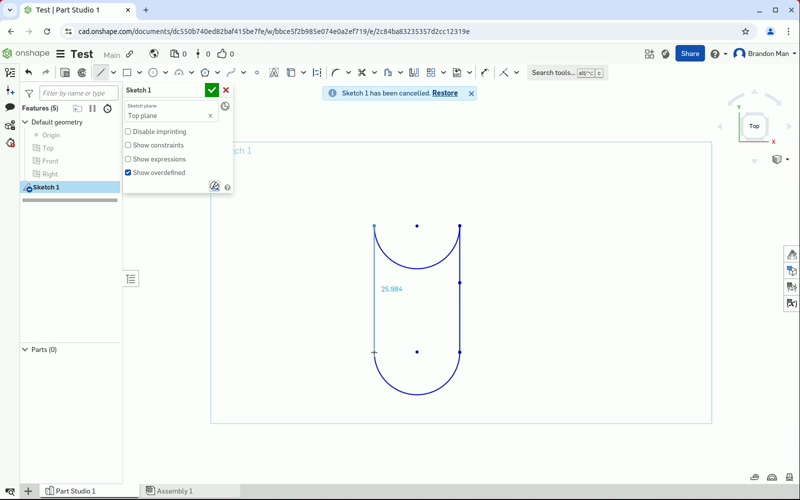
key_up(shift)
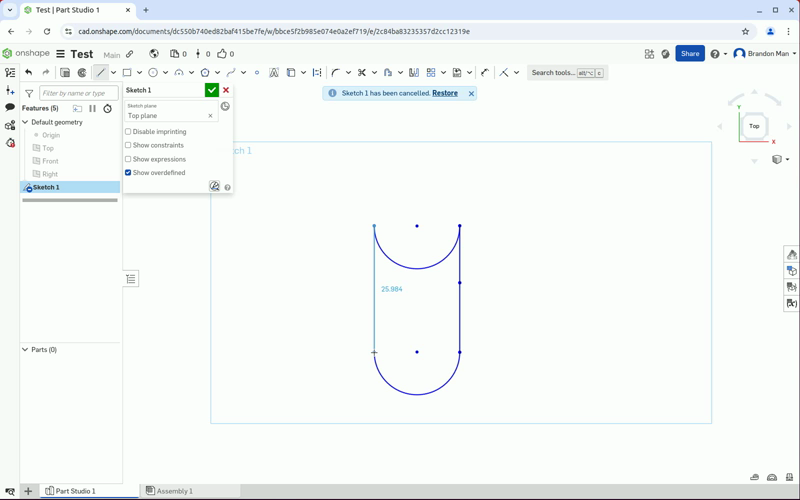
click(374, 352)
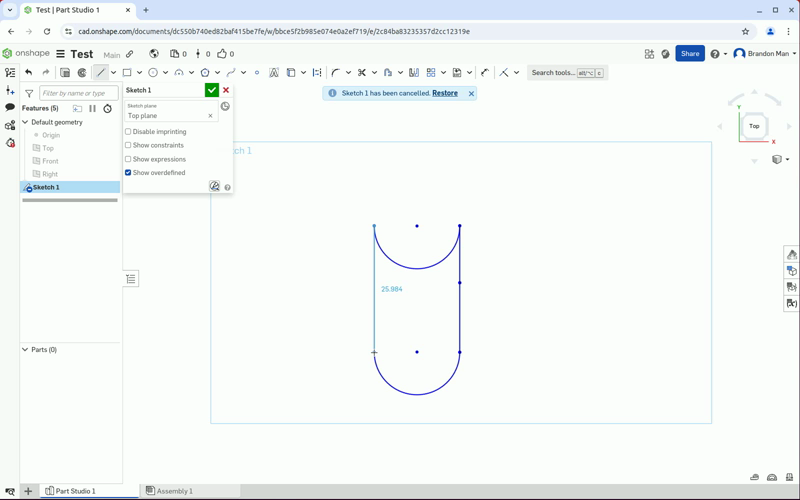
key(esc)
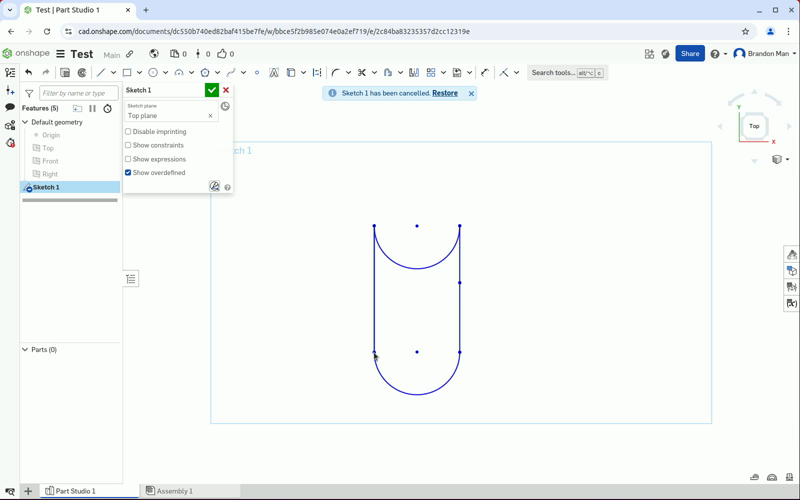
key(c)
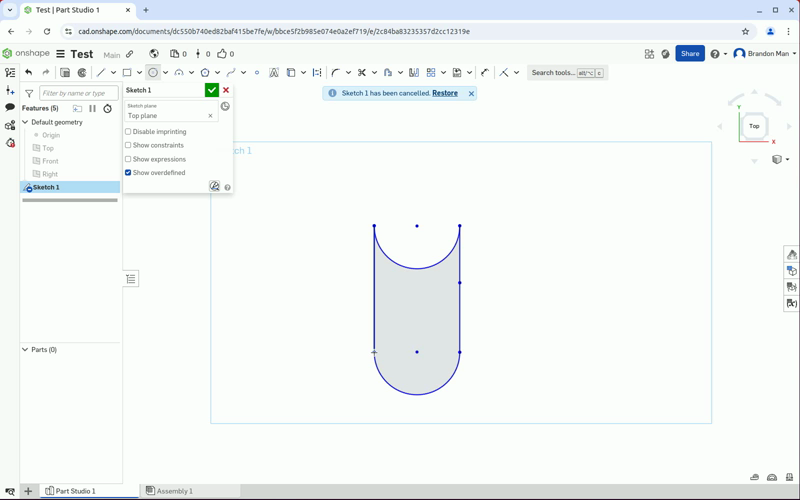
key_down(shift)
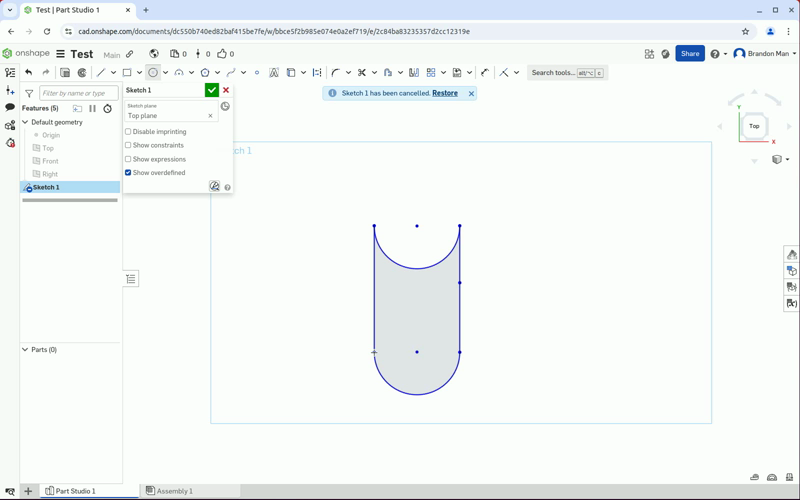
mouse_move(417, 352)
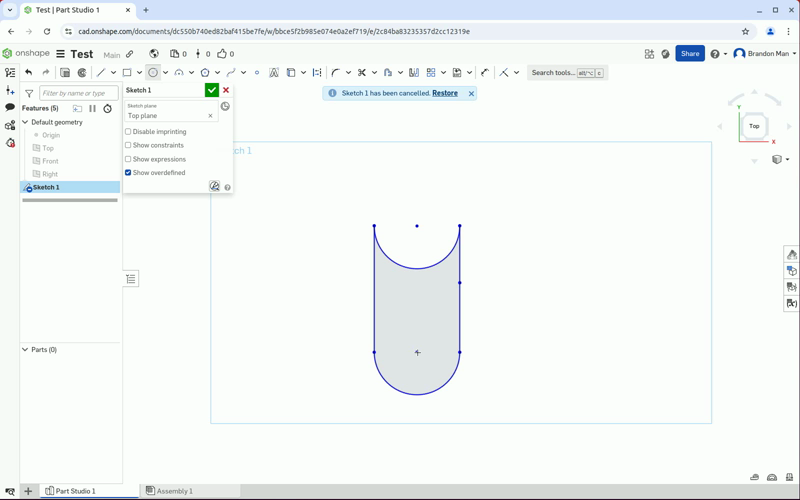
scroll(6)
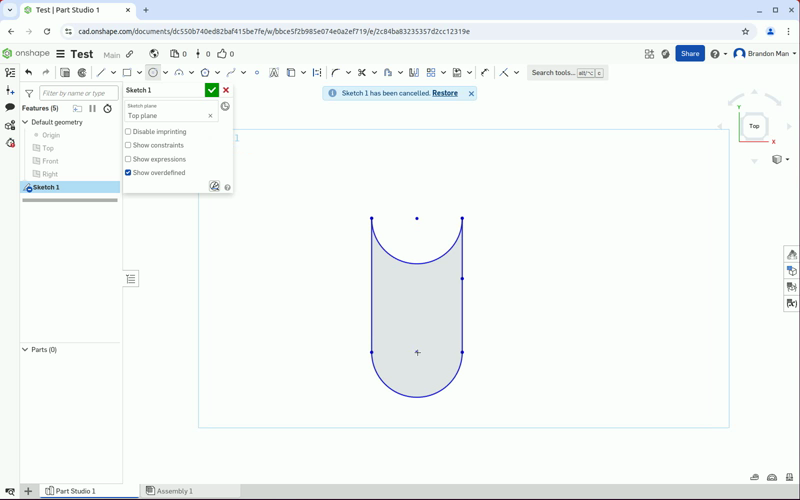
scroll(6)
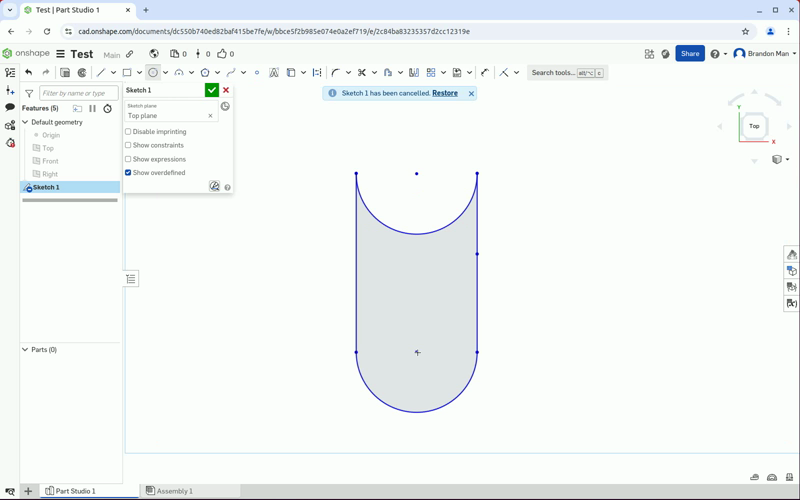
scroll(6)
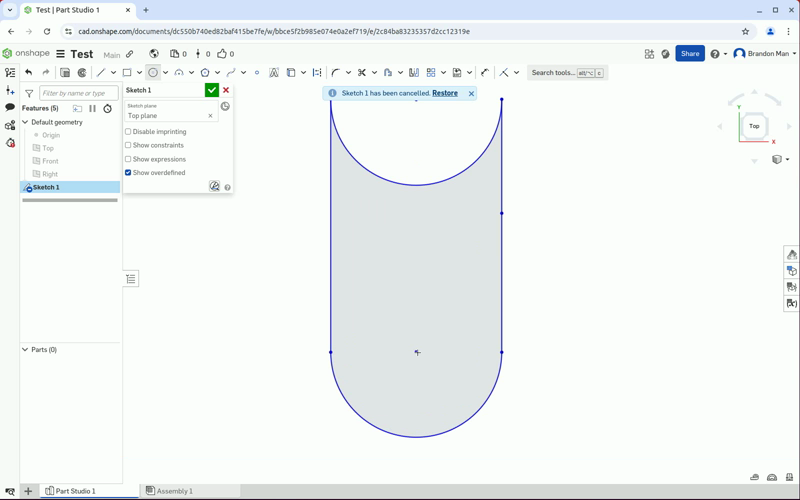
scroll(6)
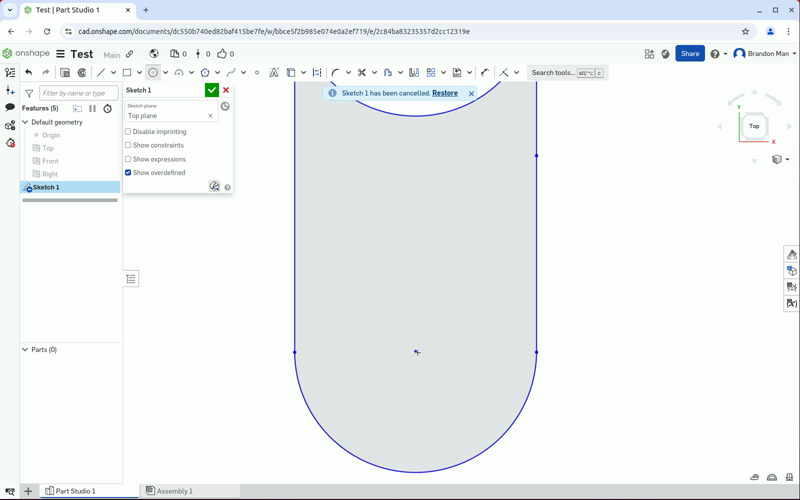
scroll(6)
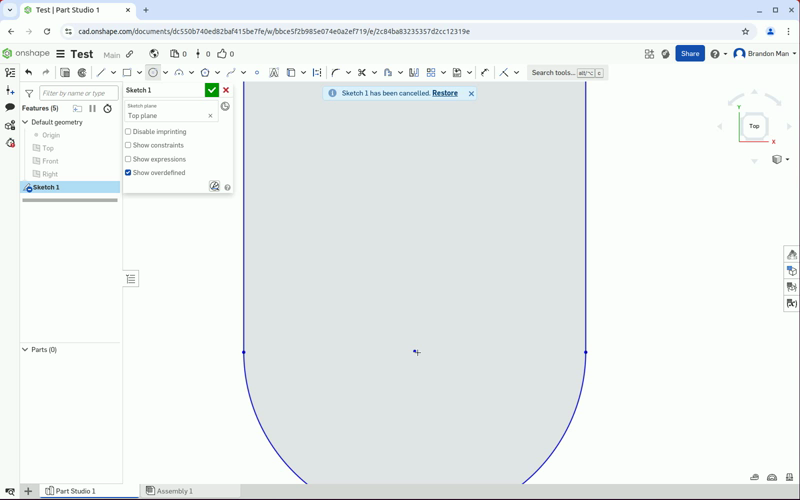
scroll(6)
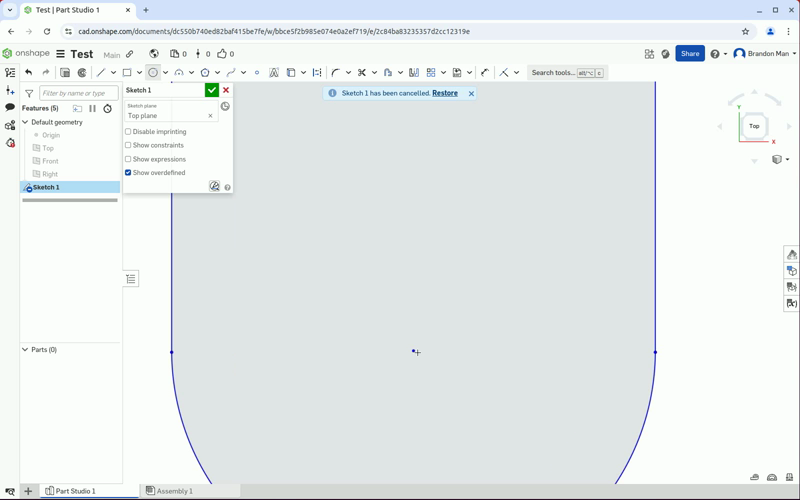
scroll(6)
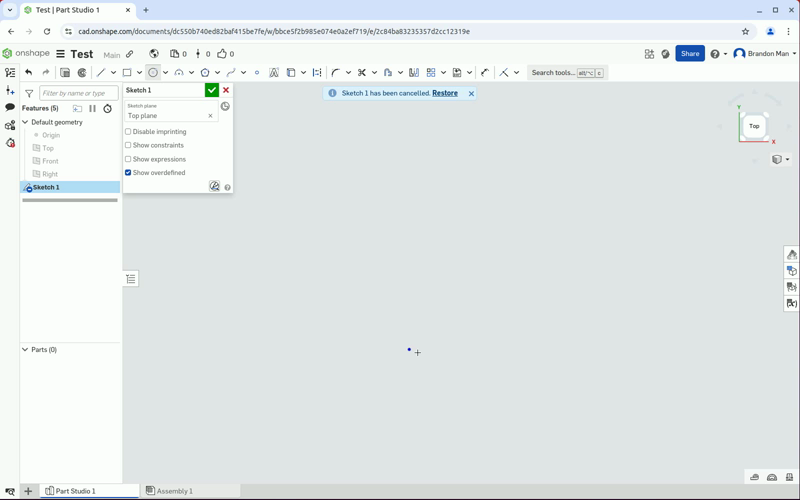
click(417, 352)
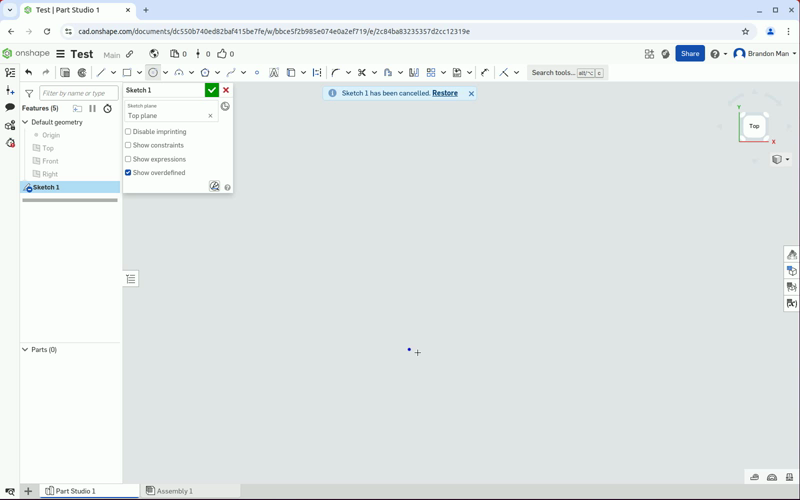
scroll(-6)
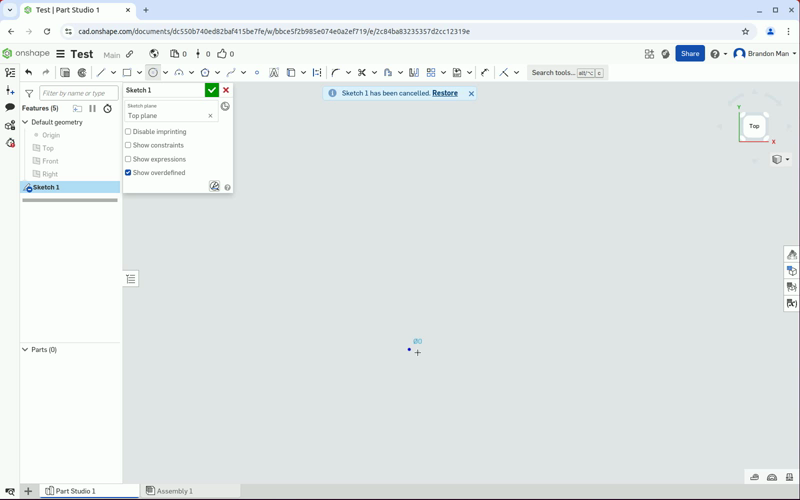
scroll(-6)
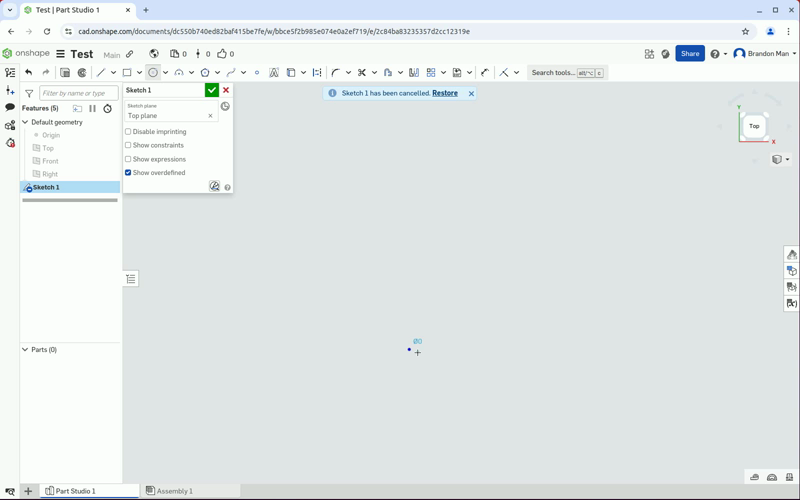
scroll(-6)
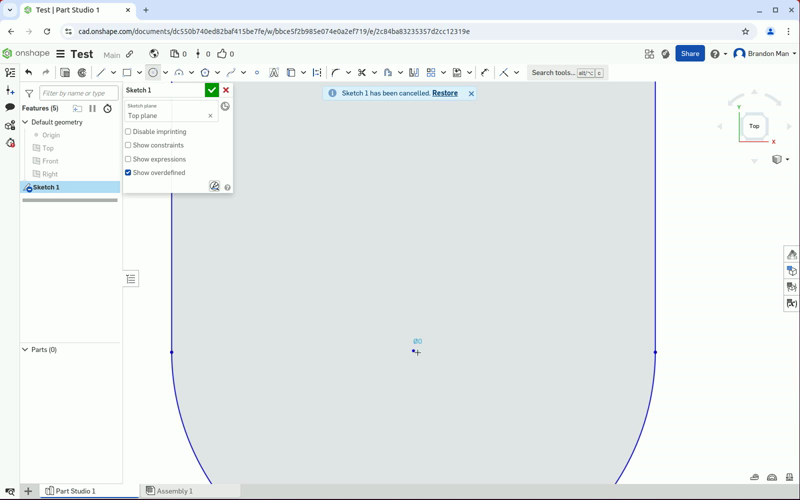
scroll(-6)
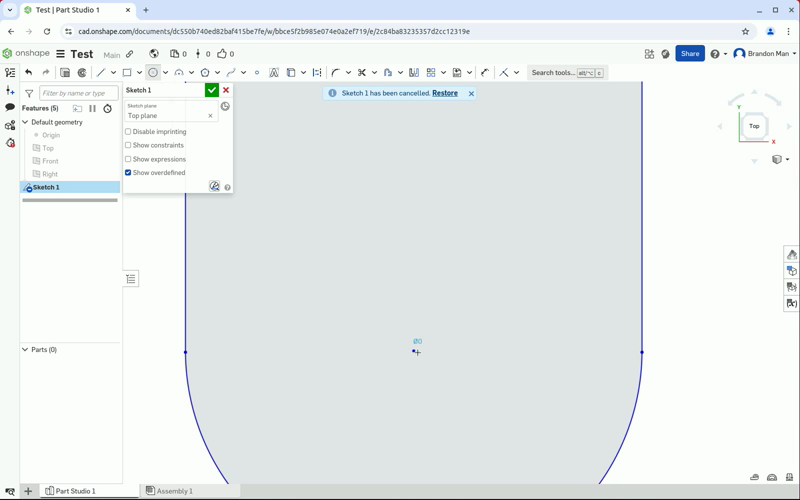
scroll(-6)
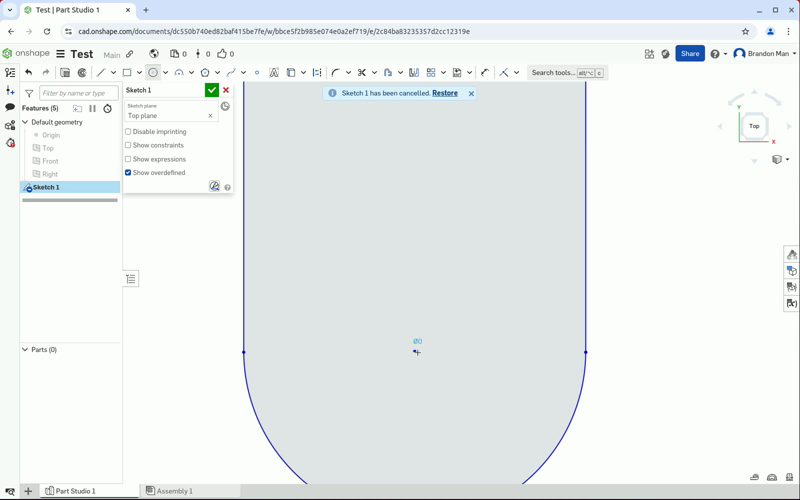
scroll(-6)
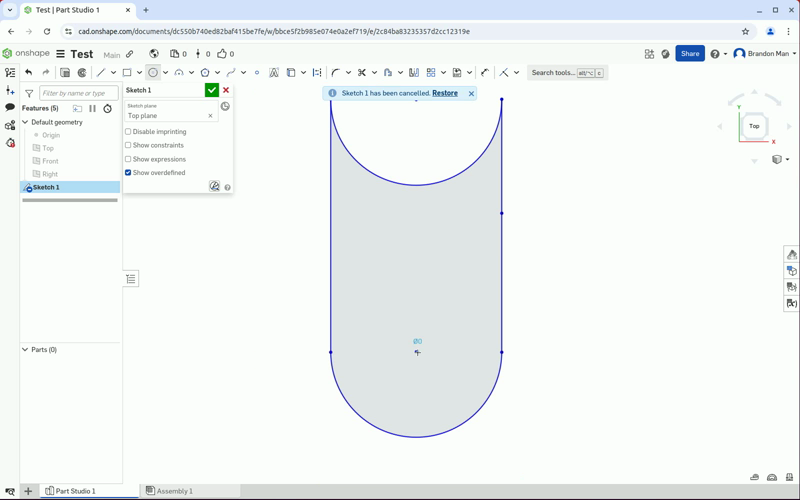
scroll(-6)
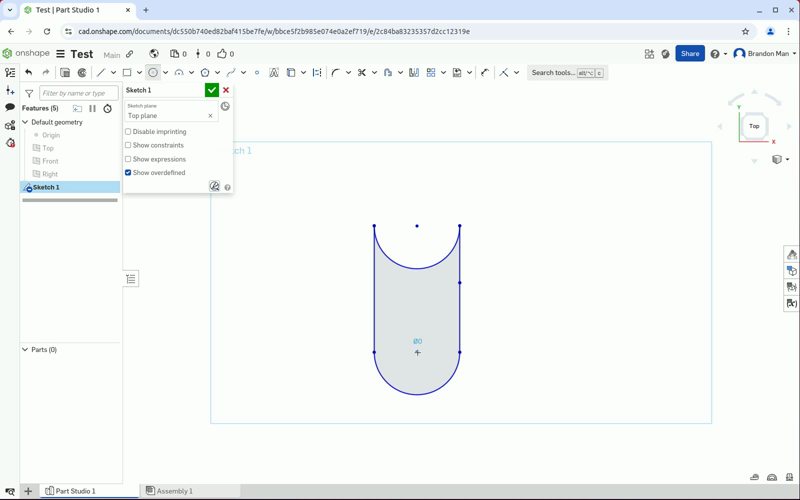
key_up(shift)
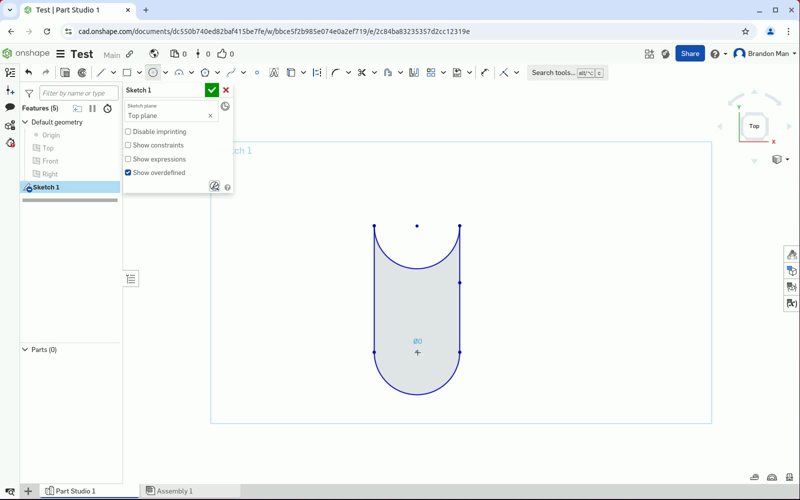
mouse_move(434, 352)
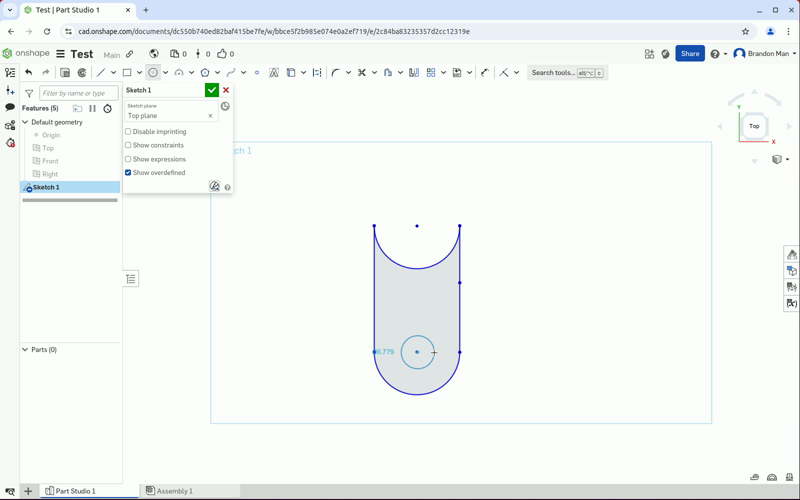
click(434, 352)
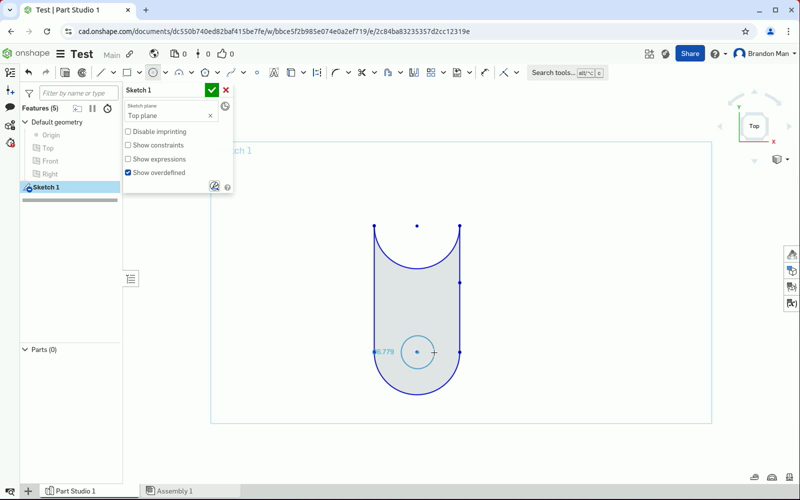
key(esc)
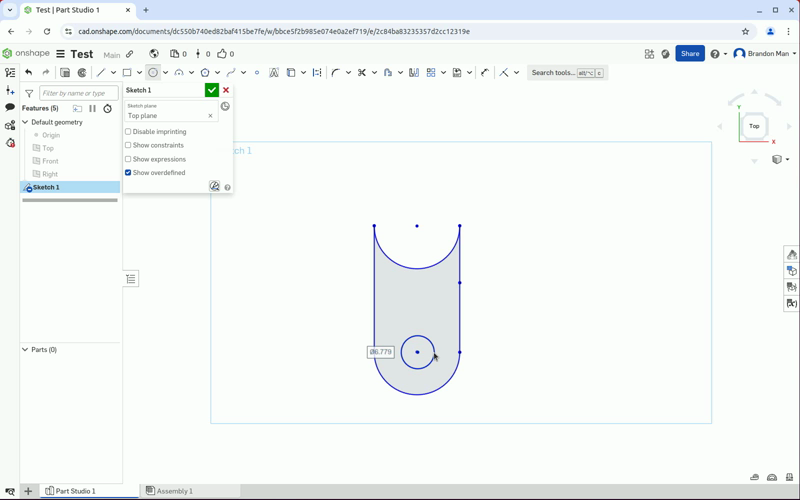
key(c)
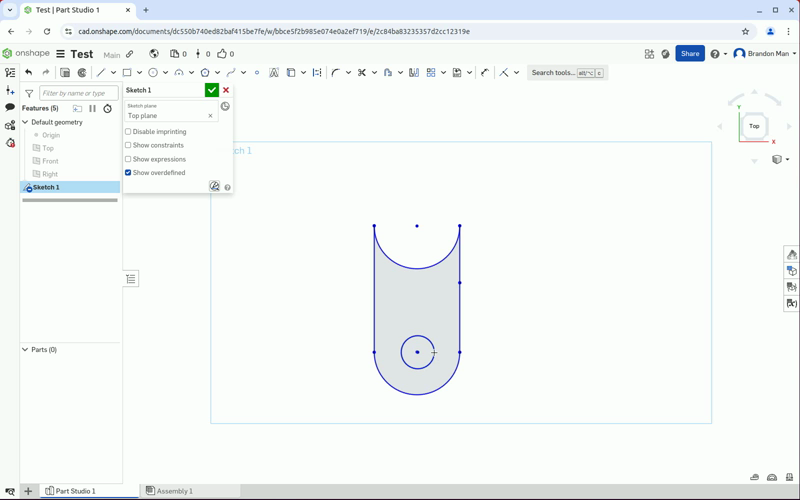
key_down(shift)
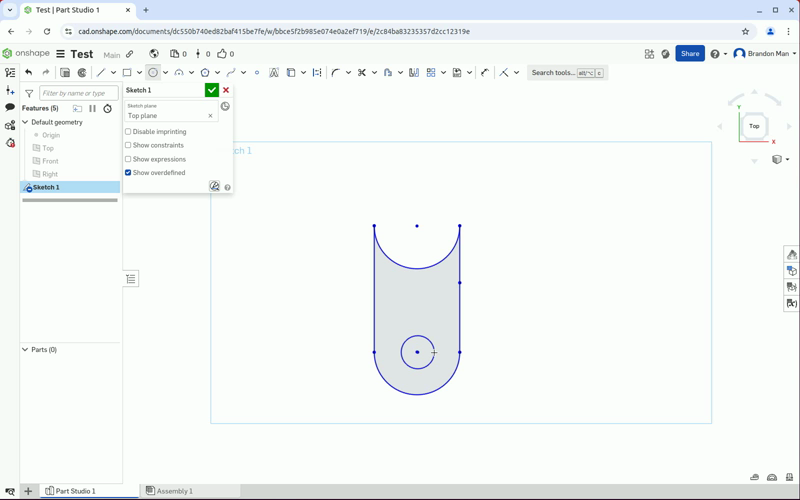
mouse_move(417, 225)
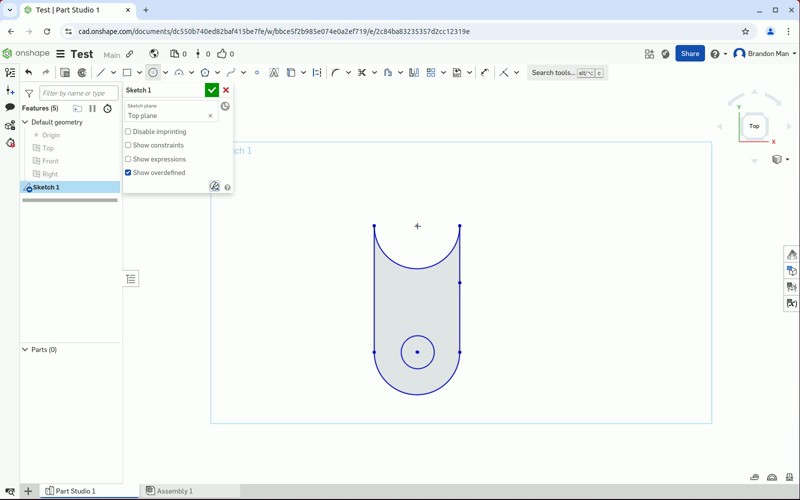
scroll(6)
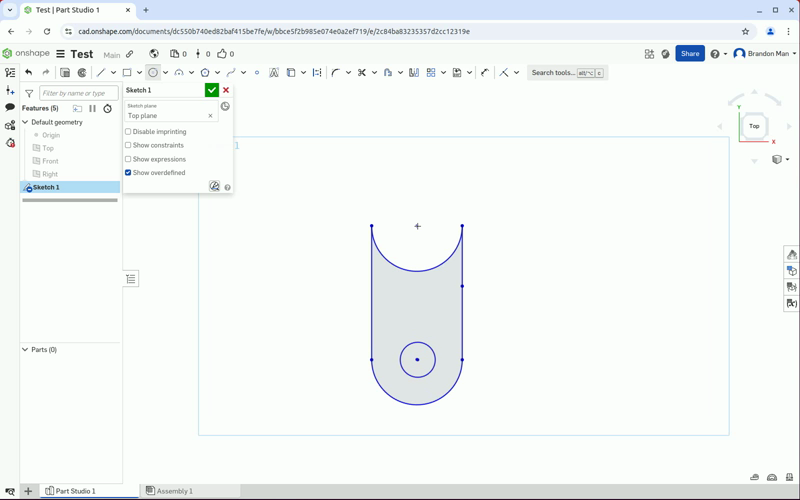
scroll(6)
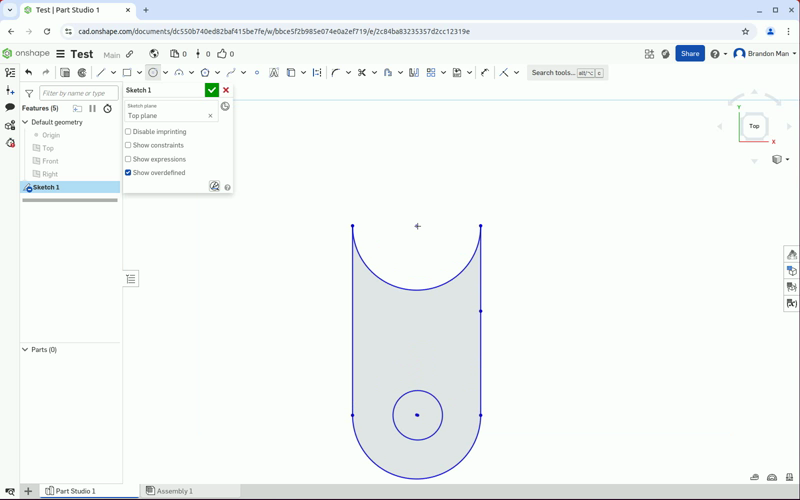
scroll(6)
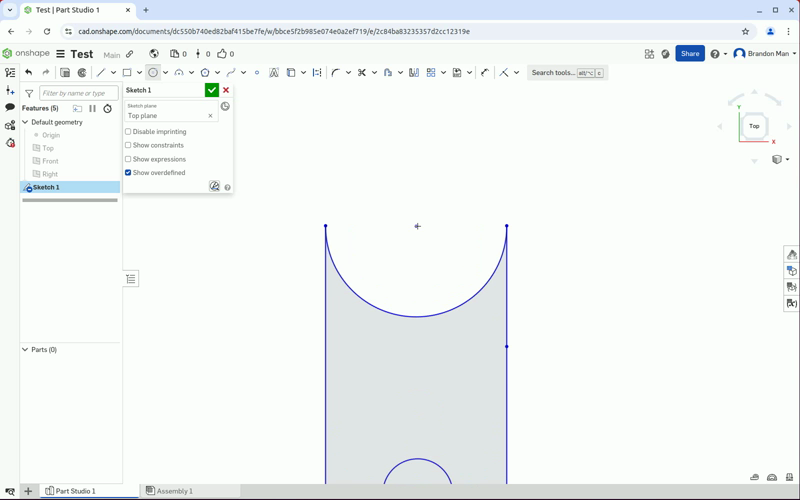
scroll(6)
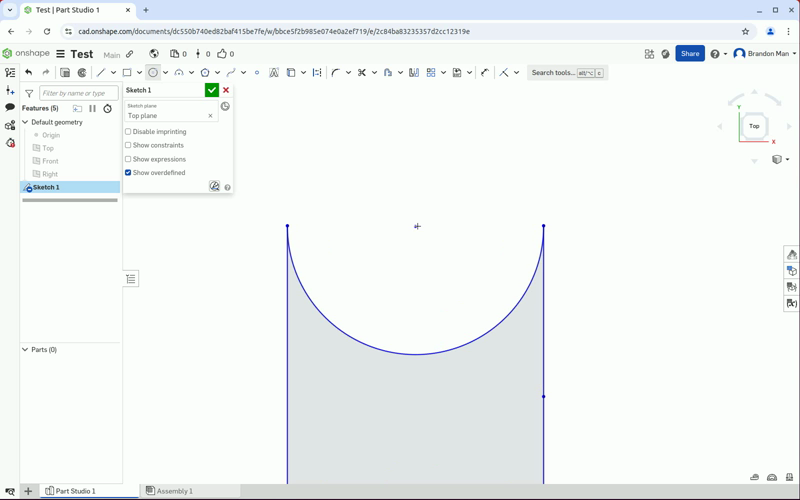
scroll(6)
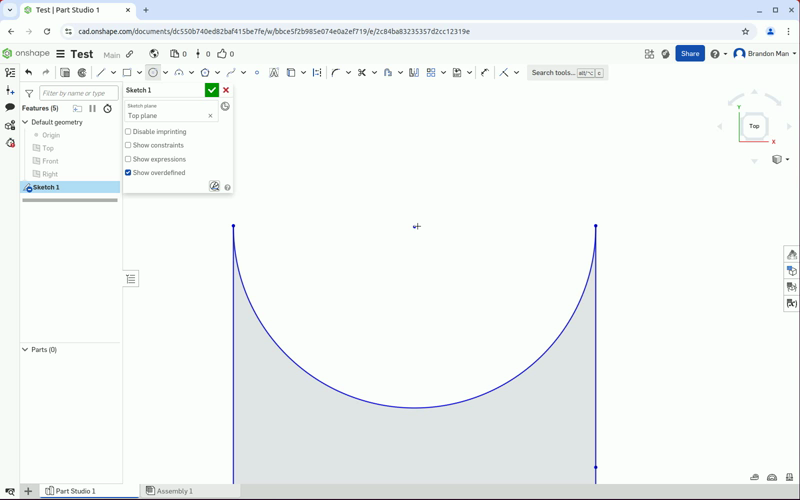
scroll(6)
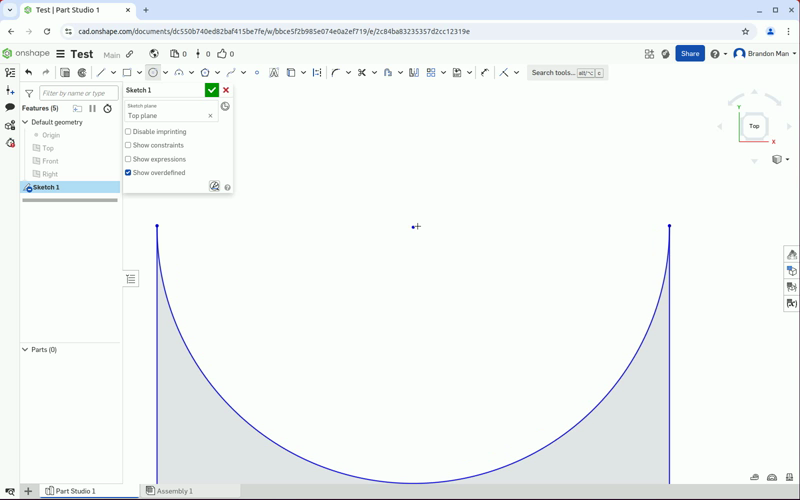
scroll(6)
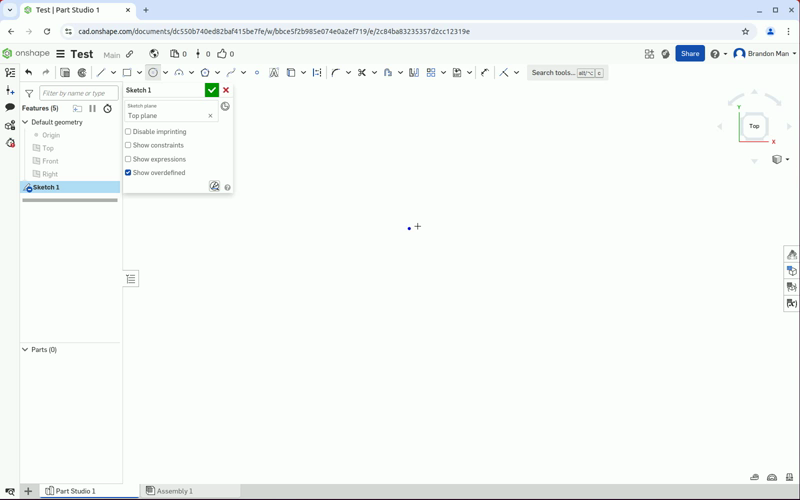
click(417, 225)
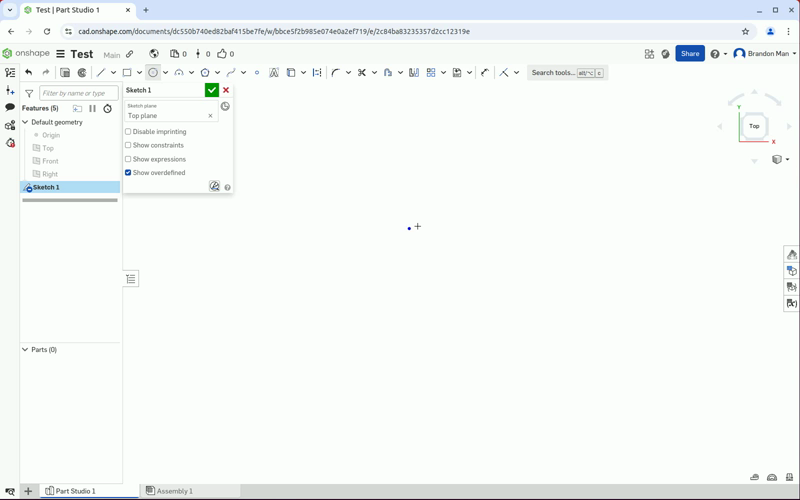
scroll(-6)
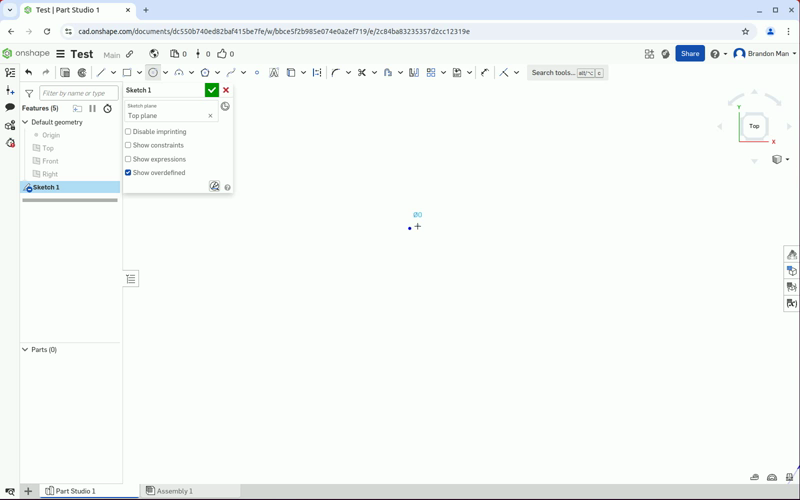
scroll(-6)
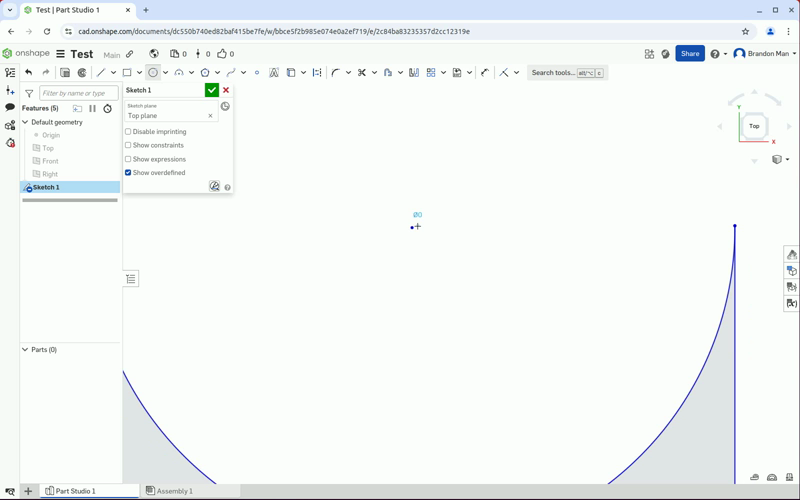
scroll(-6)
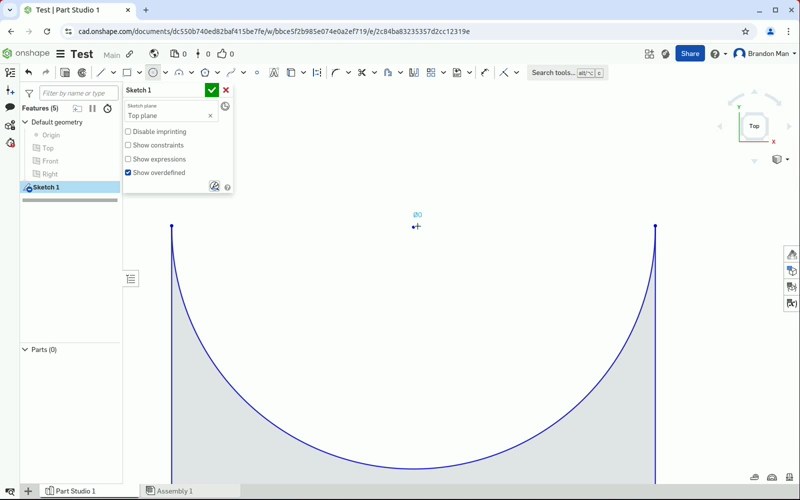
scroll(-6)
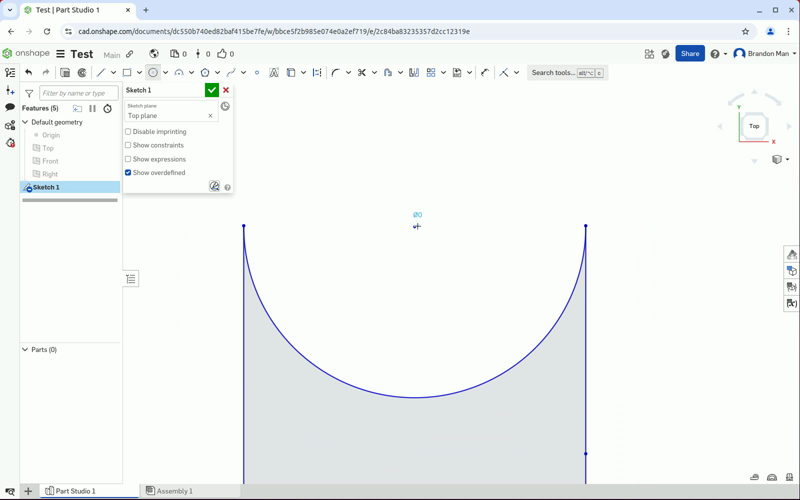
scroll(-6)
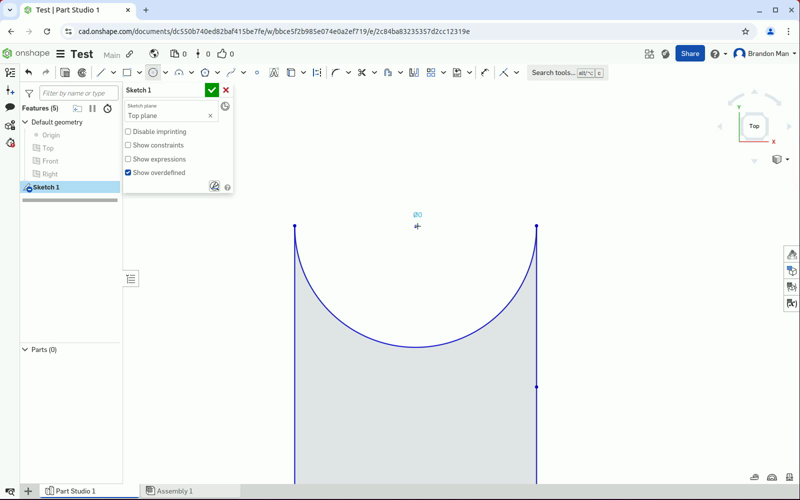
scroll(-6)
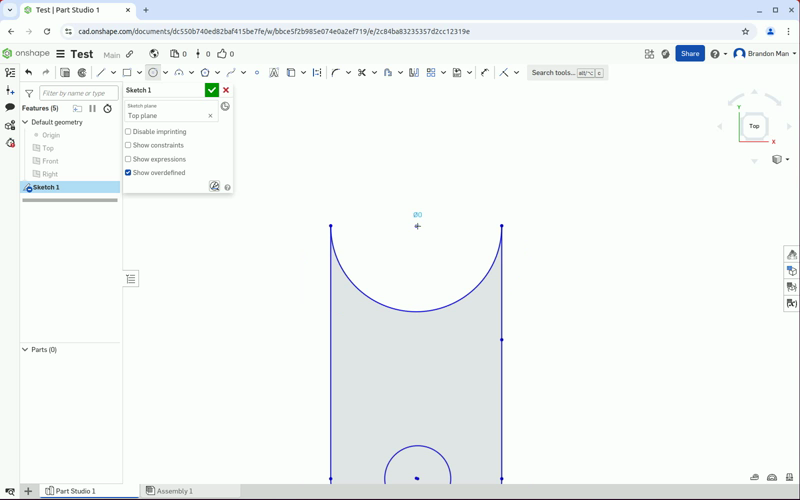
scroll(-6)
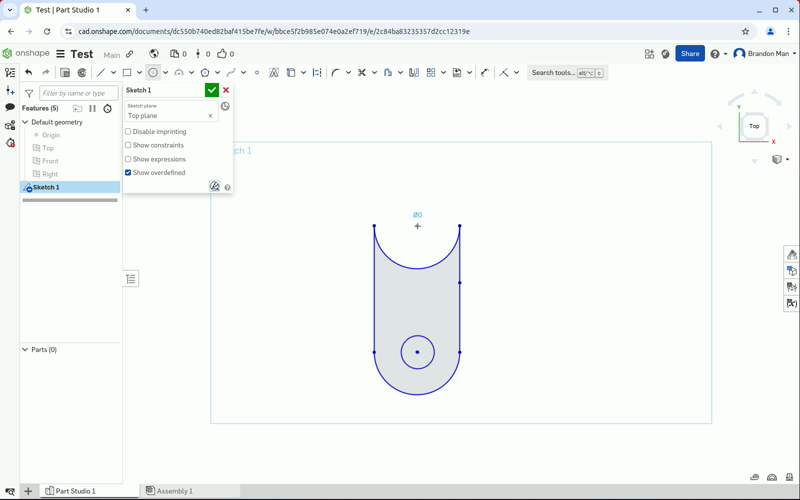
key_up(shift)
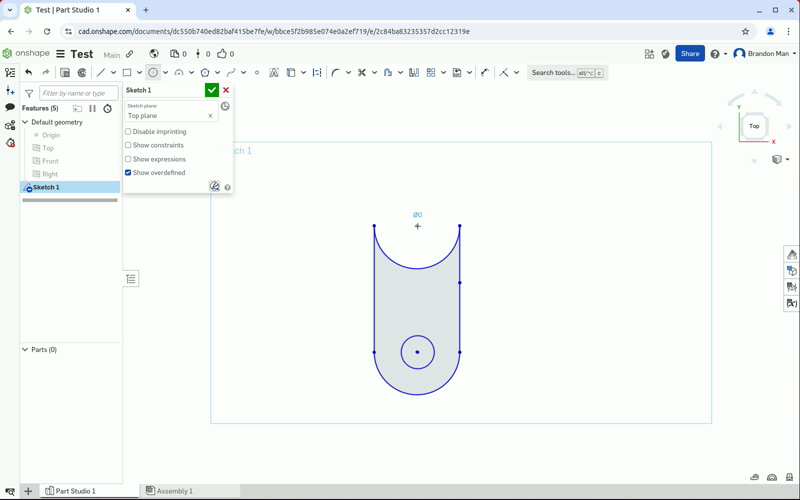
mouse_move(434, 225)
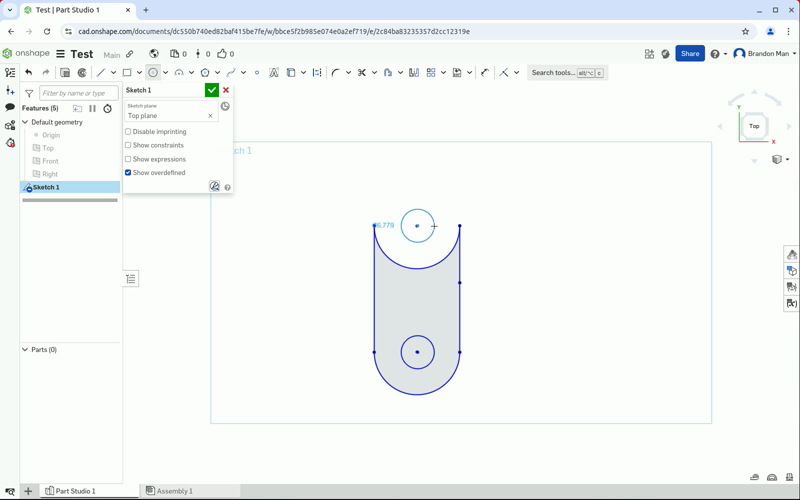
click(434, 225)
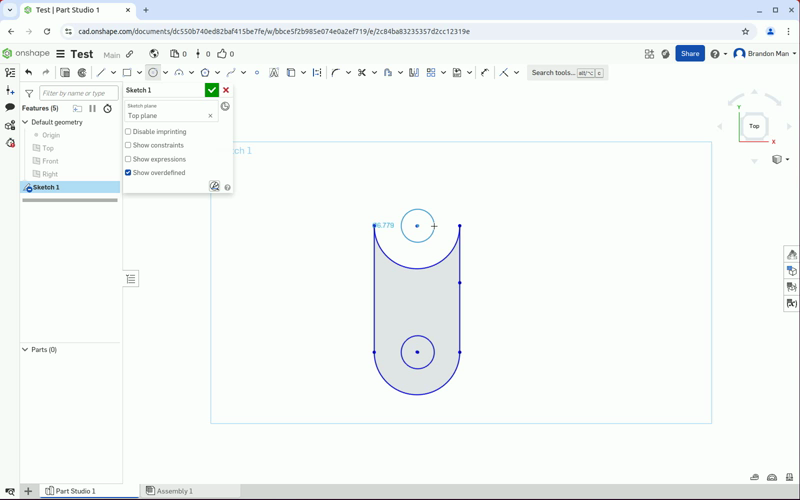
key(esc)
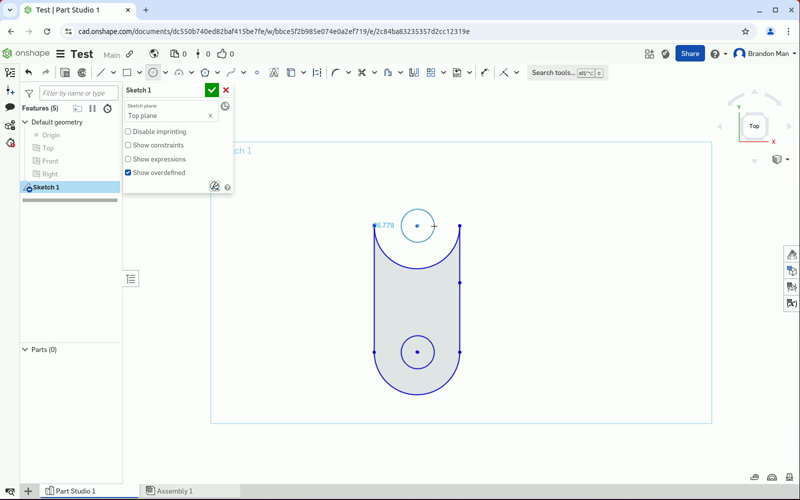
mouse_move(450, 329)
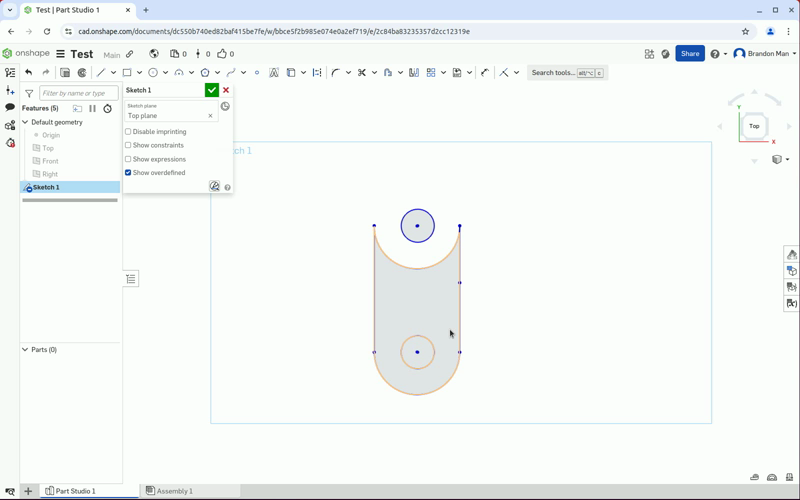
click(450, 329)
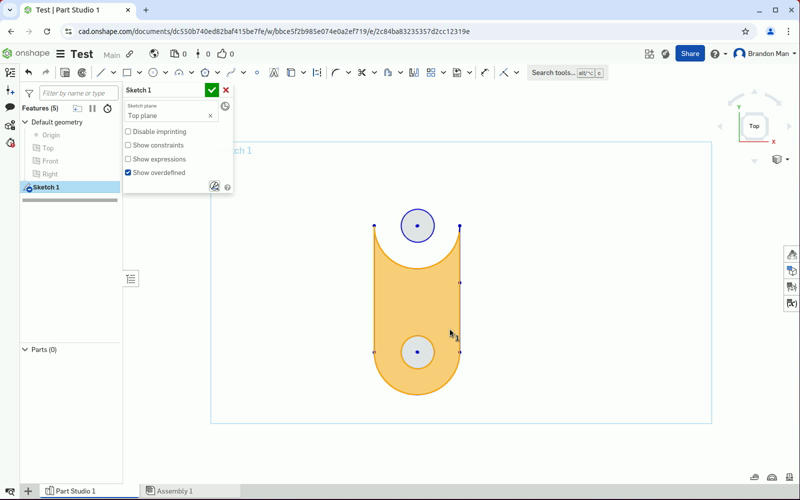
mouse_move(73, 352)
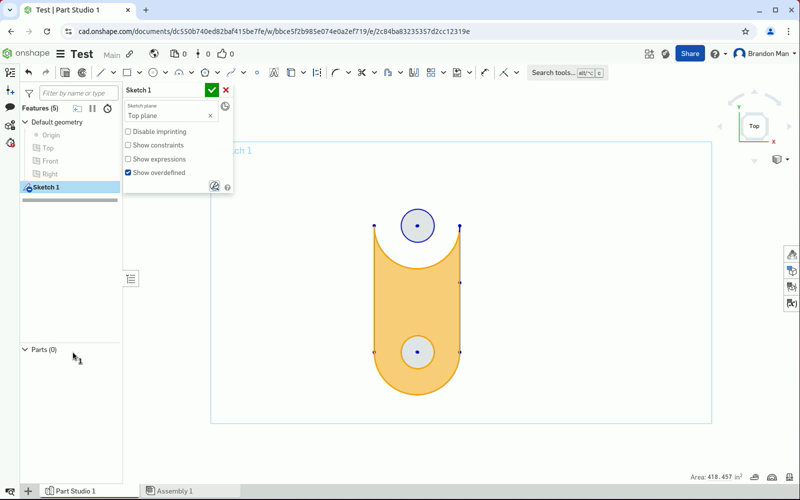
key(shift+y)
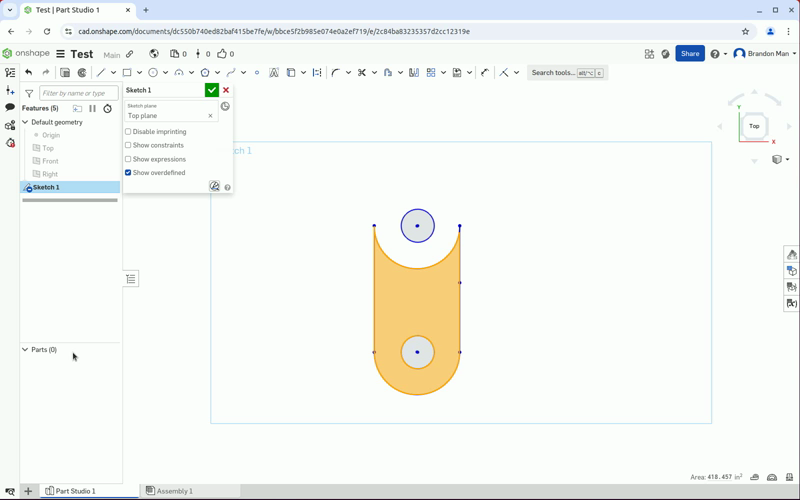
key(shift+e)
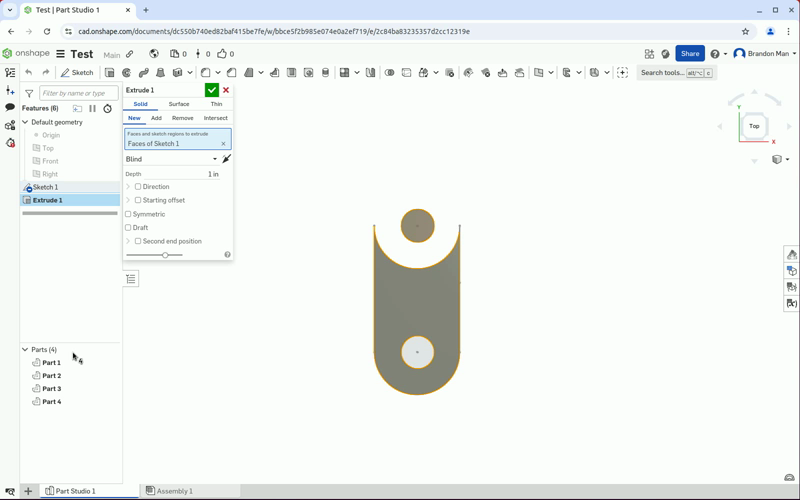
mouse_move(143, 106)
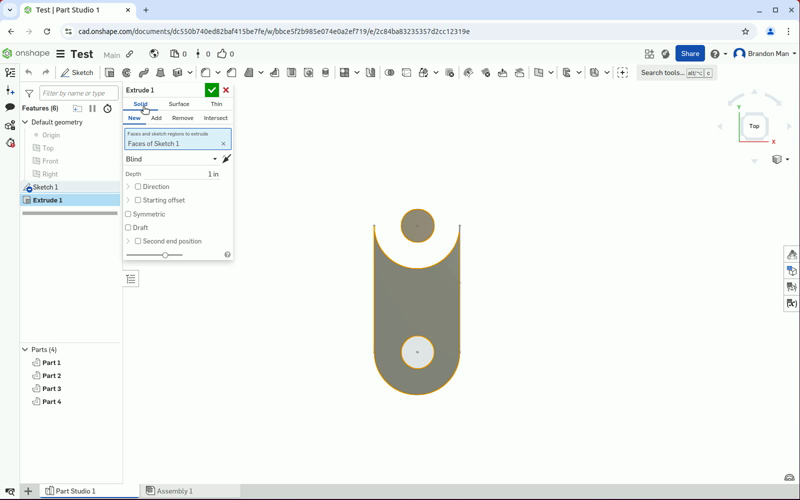
click(143, 106)
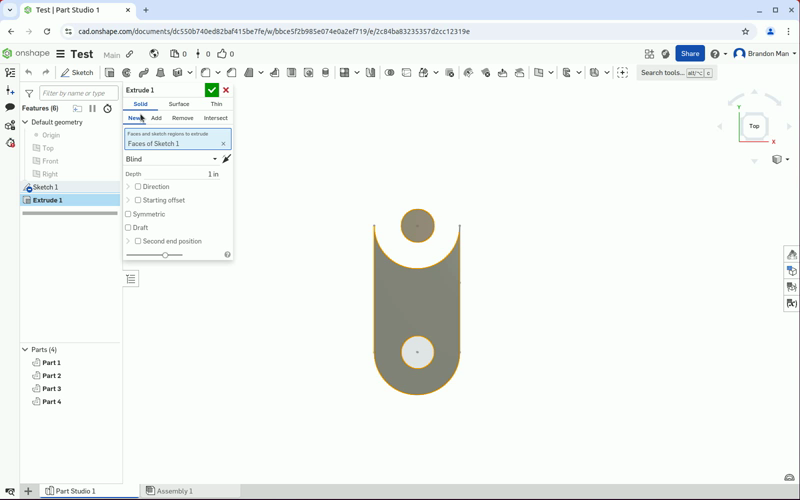
mouse_move(137, 120)
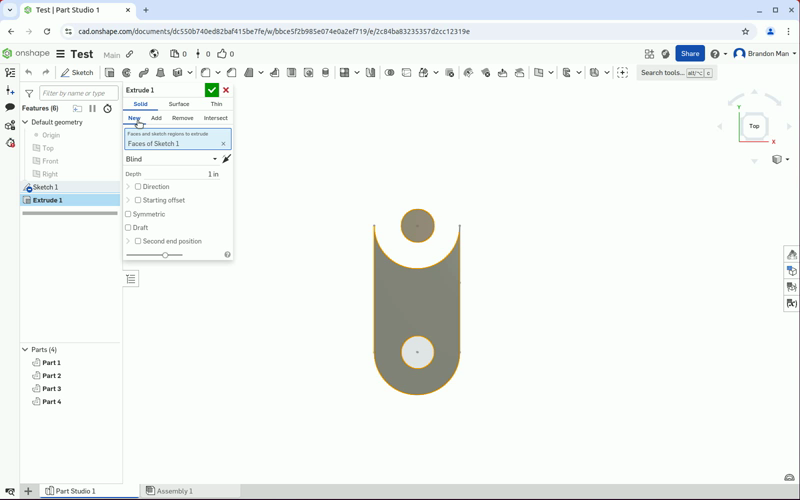
click(137, 120)
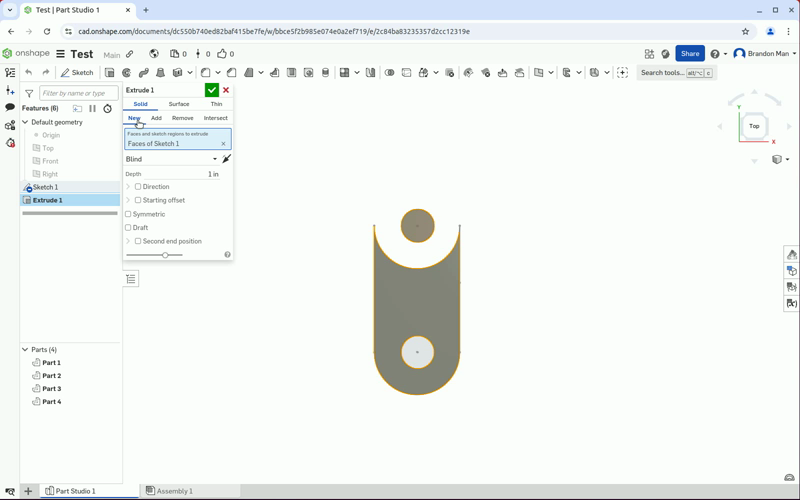
key(tab, 4)
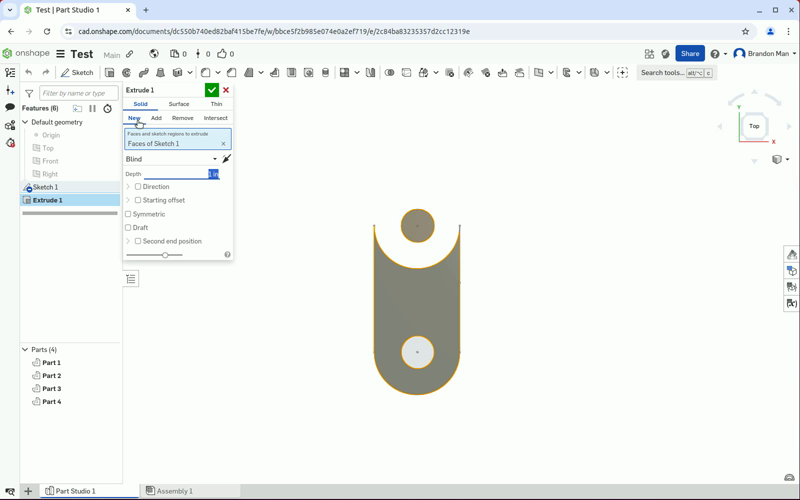
text(-6.499)
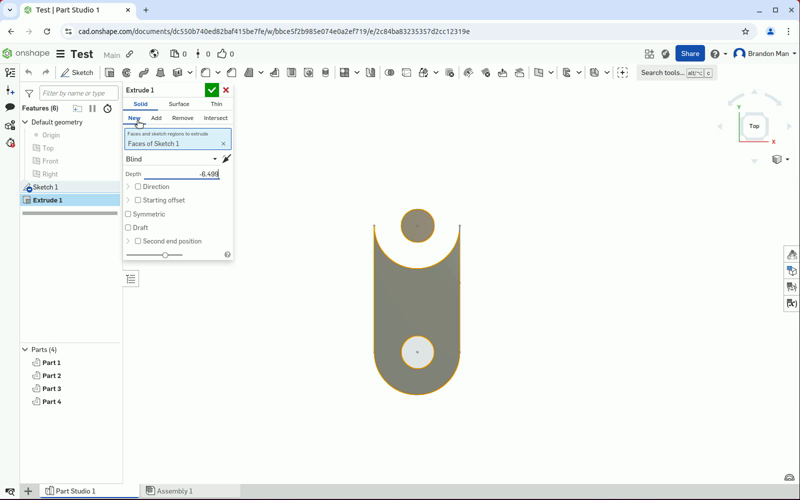
key(enter)
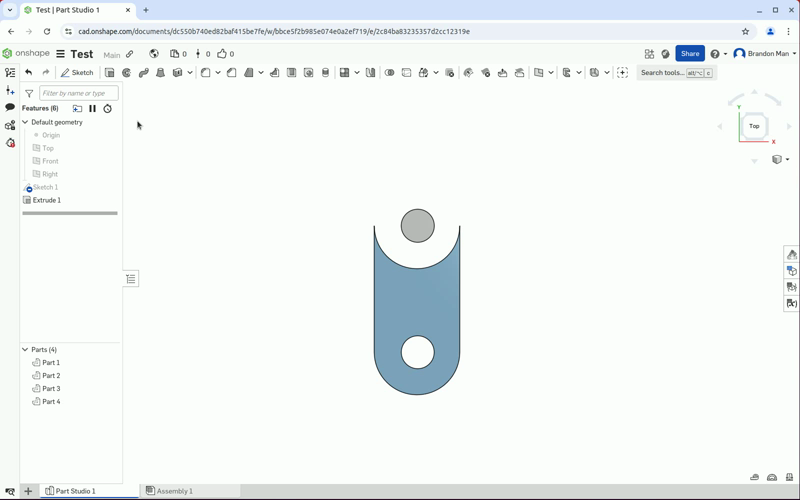
key(shift+h)
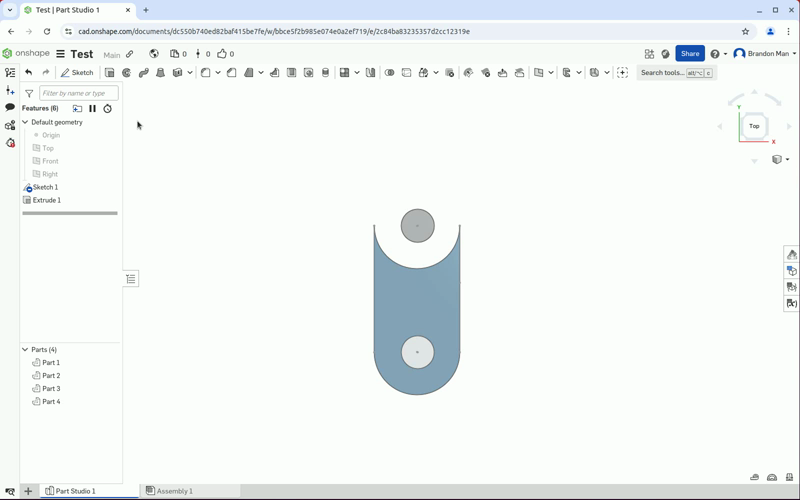
key(shift+h)
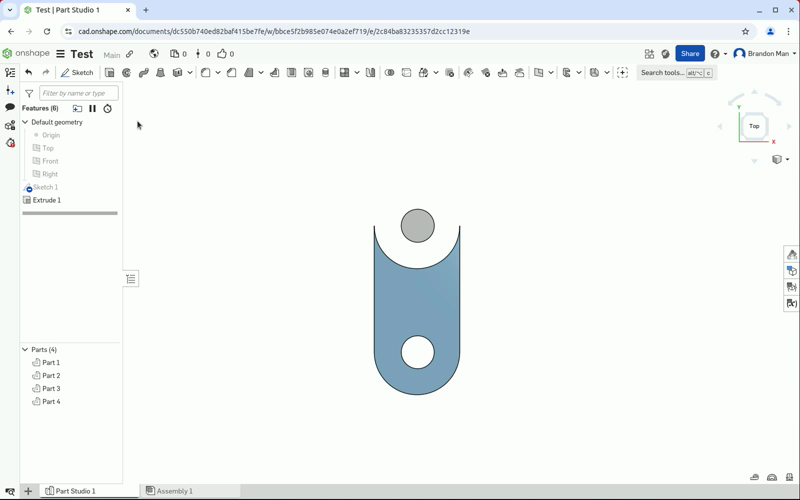
mouse_move(73, 189)
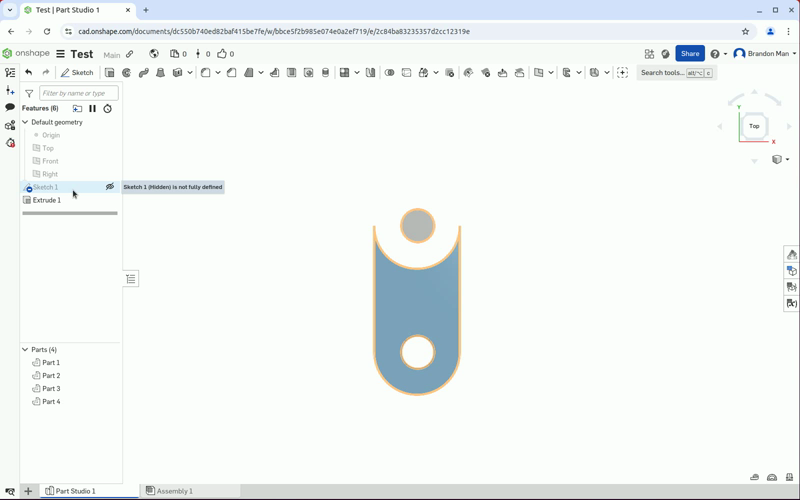
click(73, 189)
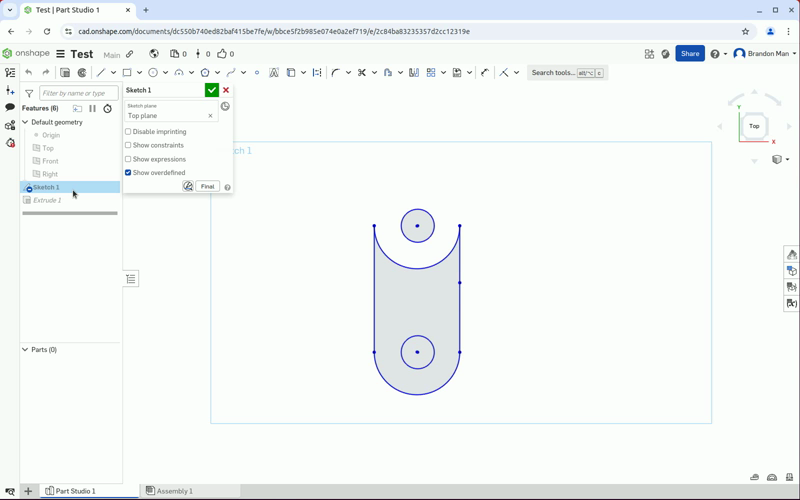
mouse_move(229, 92)
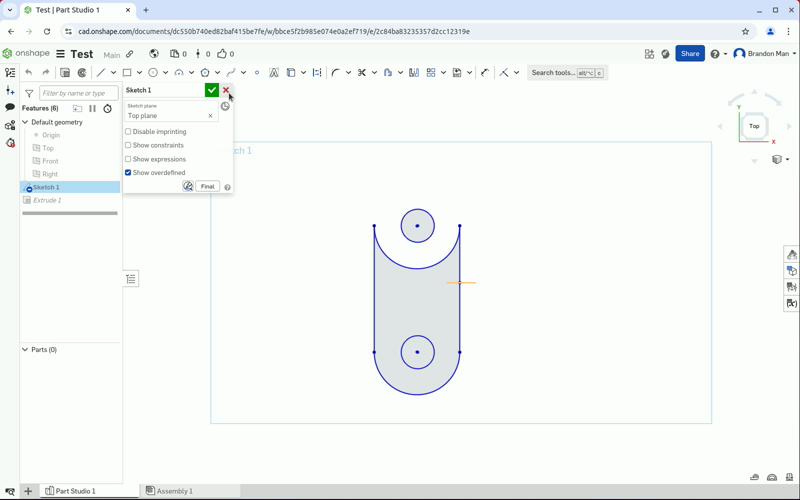
click(229, 92)
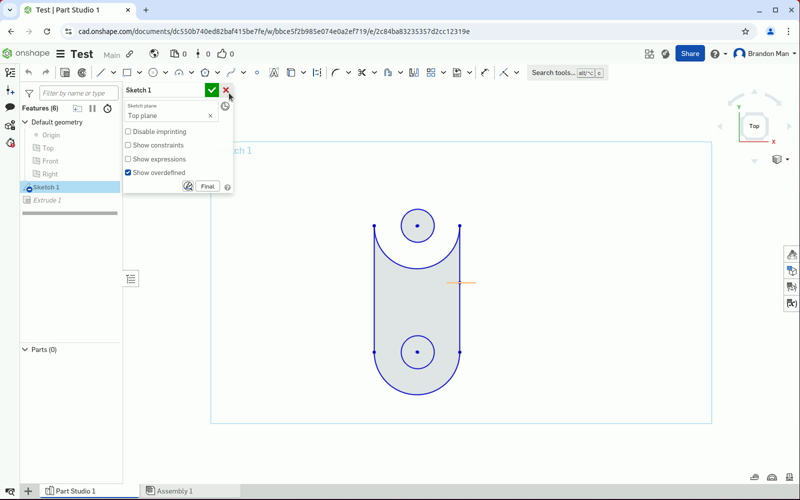
key(shift+s)
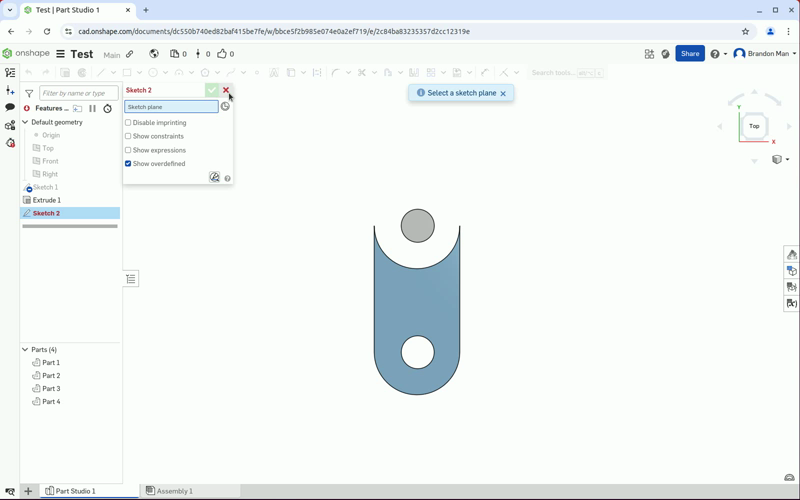
mouse_move(73, 150)
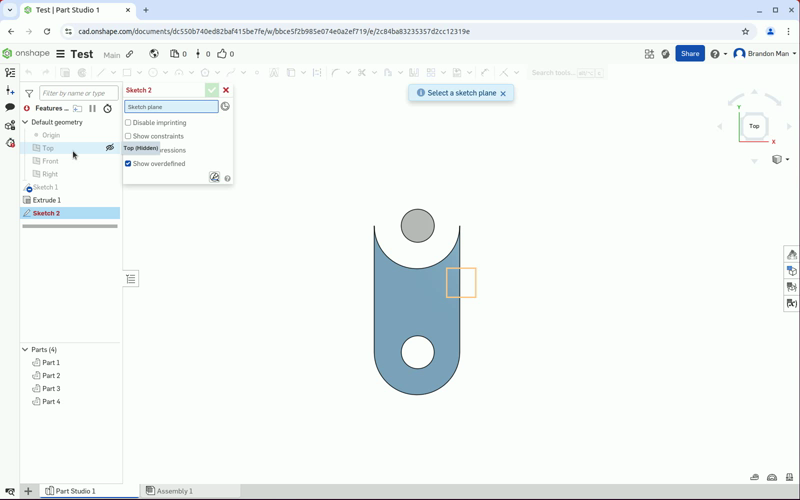
click(73, 150)
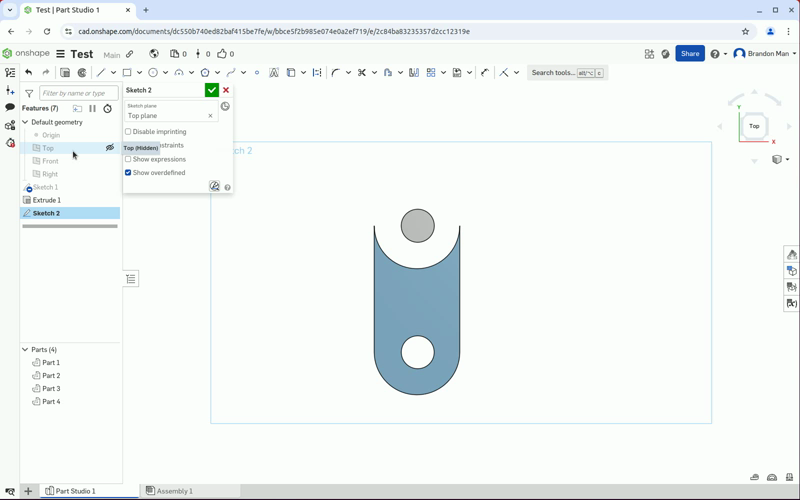
mouse_move(73, 352)
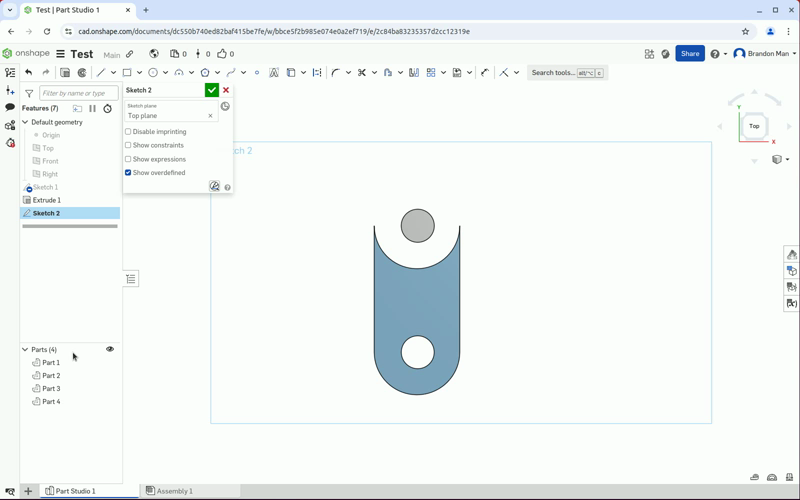
key(y)
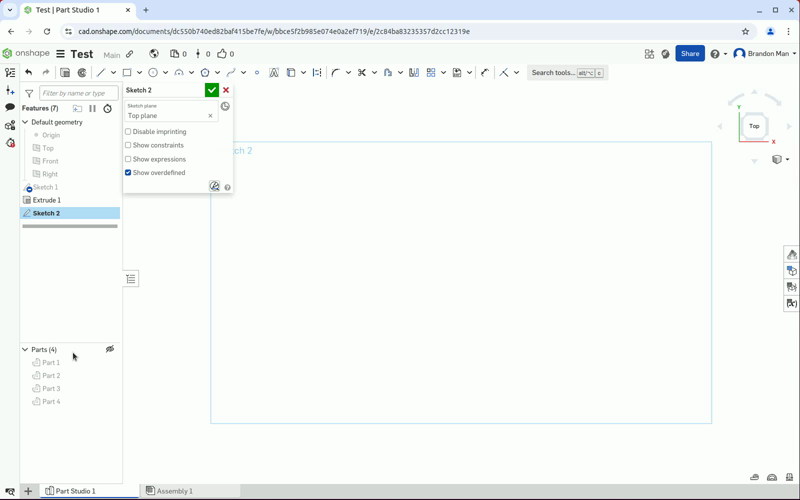
key(l)
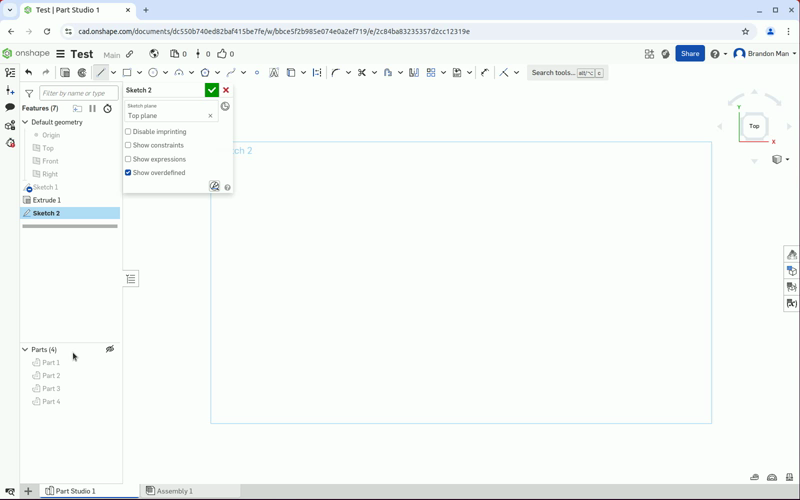
key_down(shift)
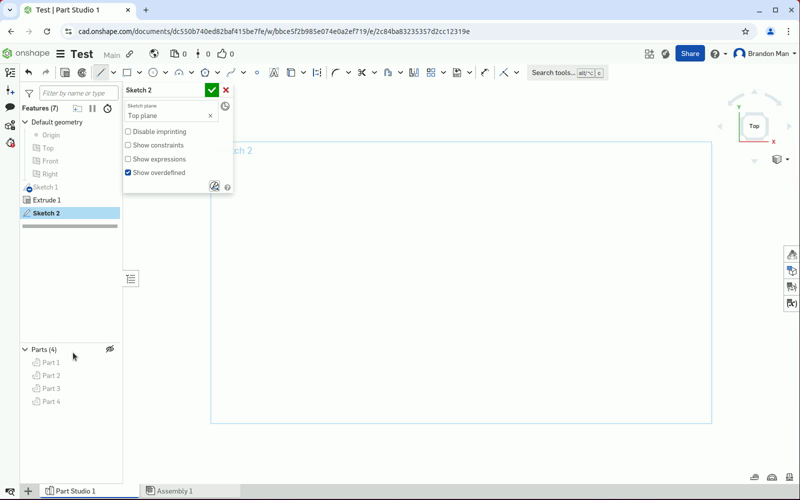
mouse_move(390, 327)
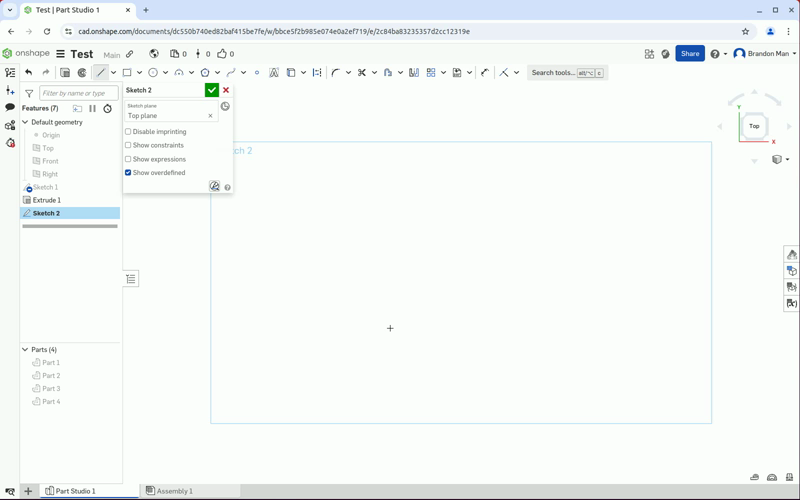
click(390, 327)
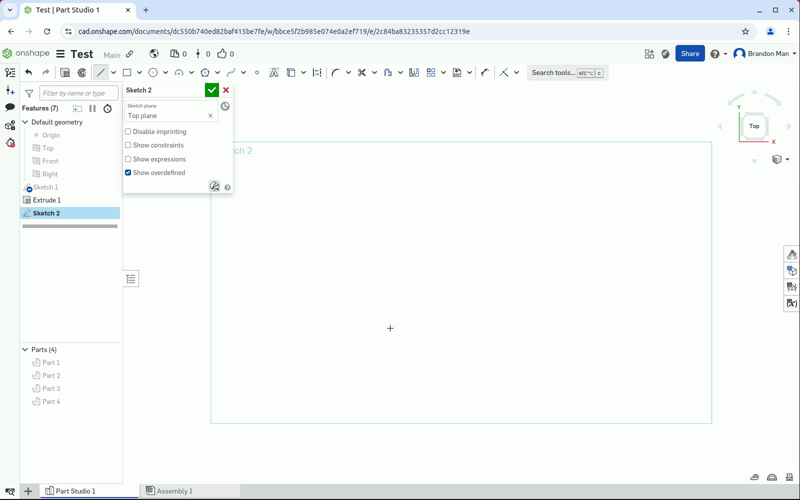
key_up(shift)
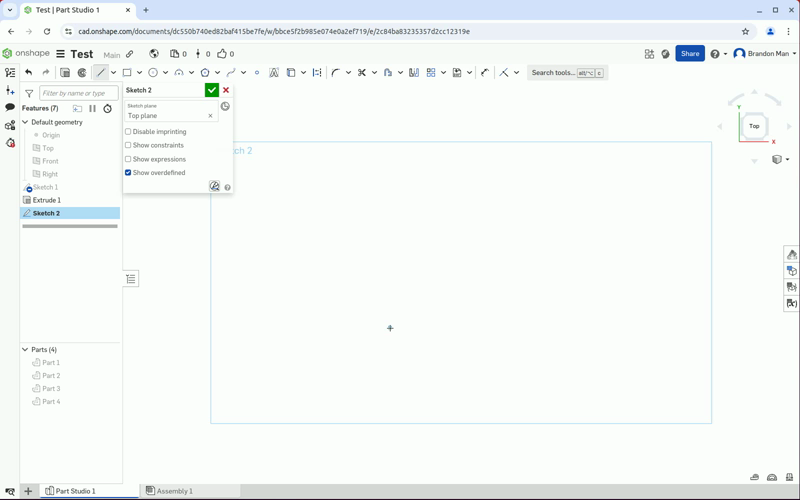
key_down(shift)
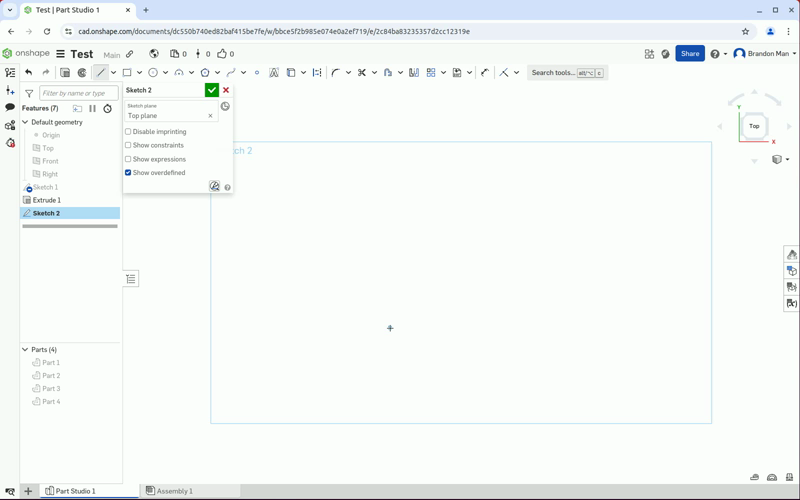
mouse_move(420, 327)
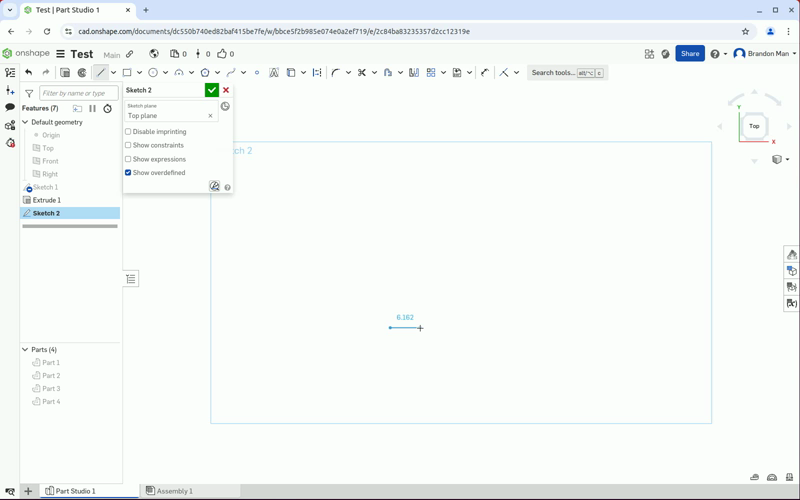
mouse_move(445, 327)
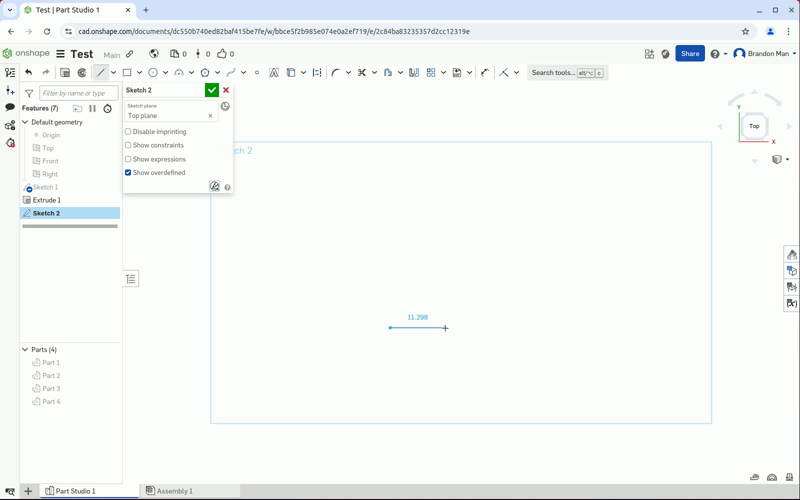
click(445, 327)
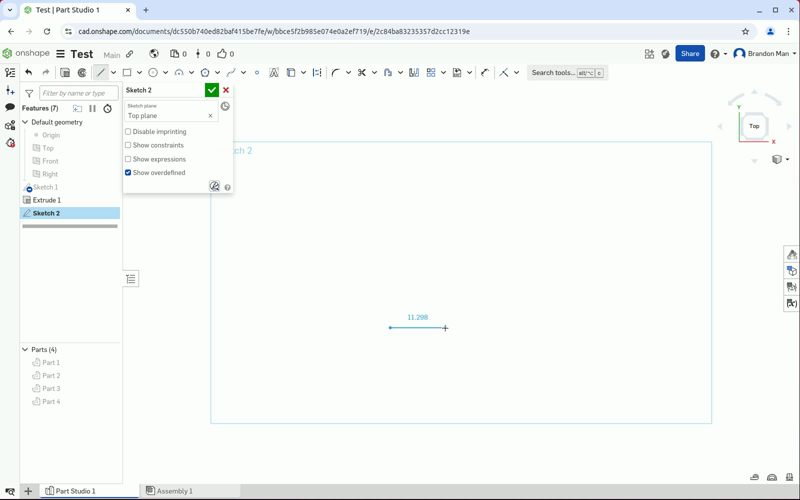
key_up(shift)
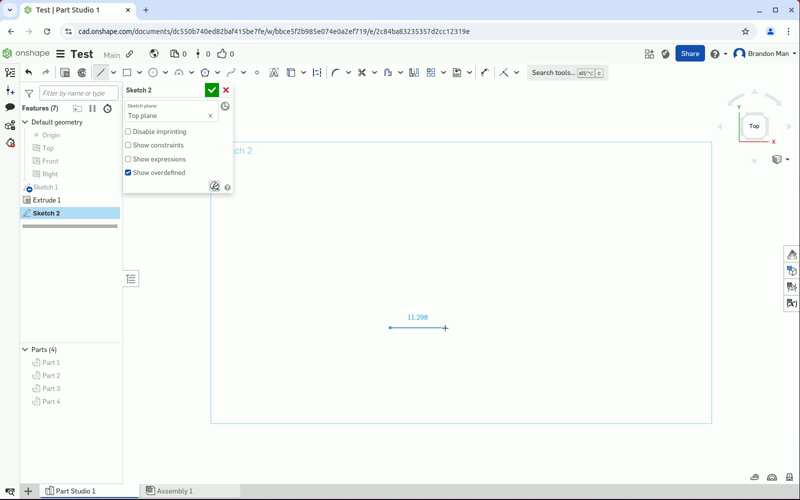
key_down(shift)
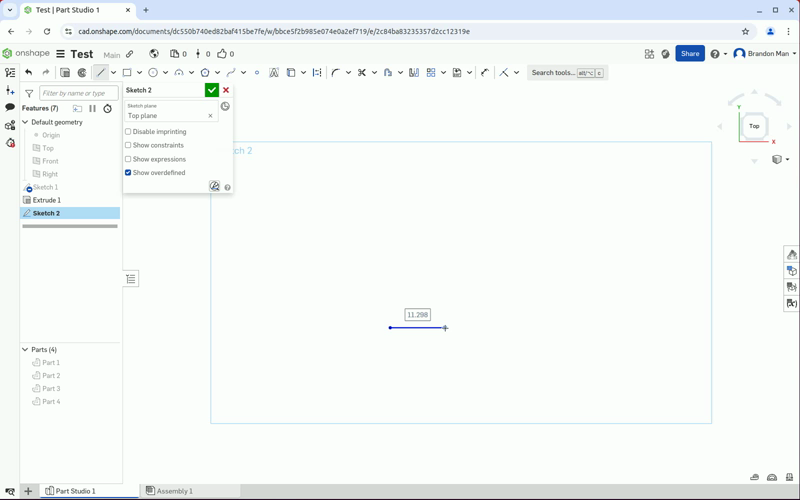
mouse_move(475, 327)
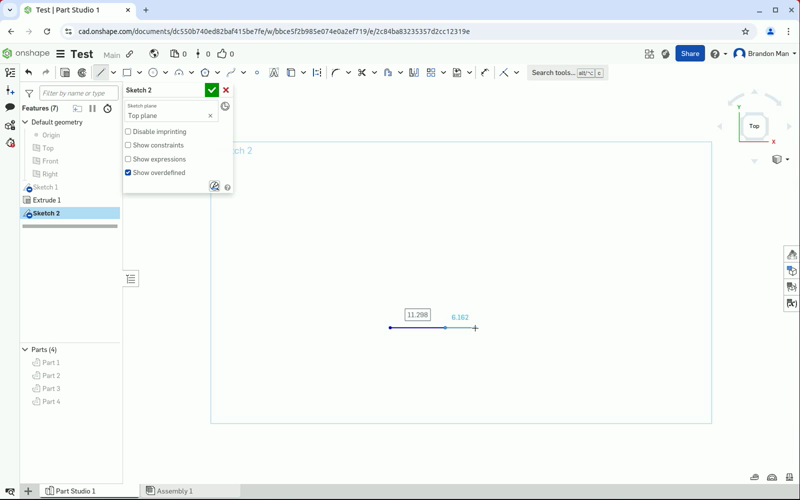
mouse_move(445, 288)
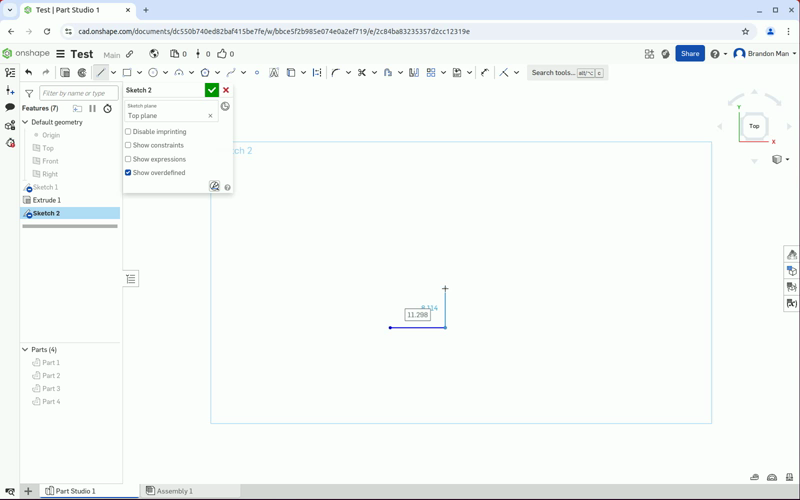
click(445, 288)
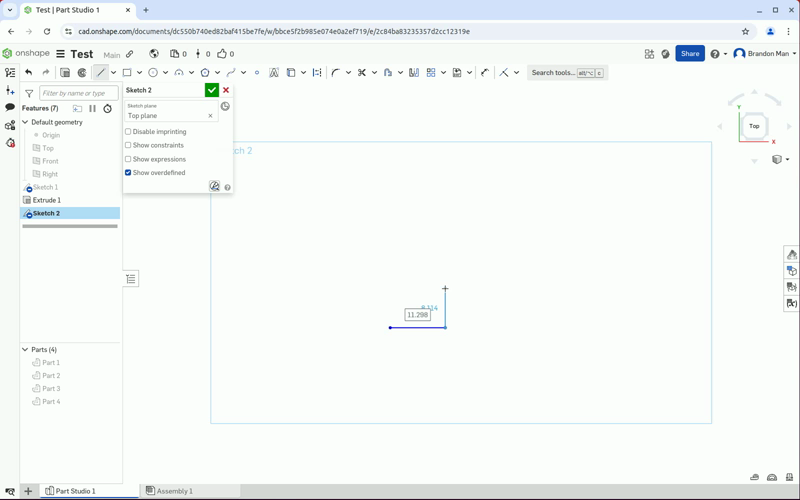
key_up(shift)
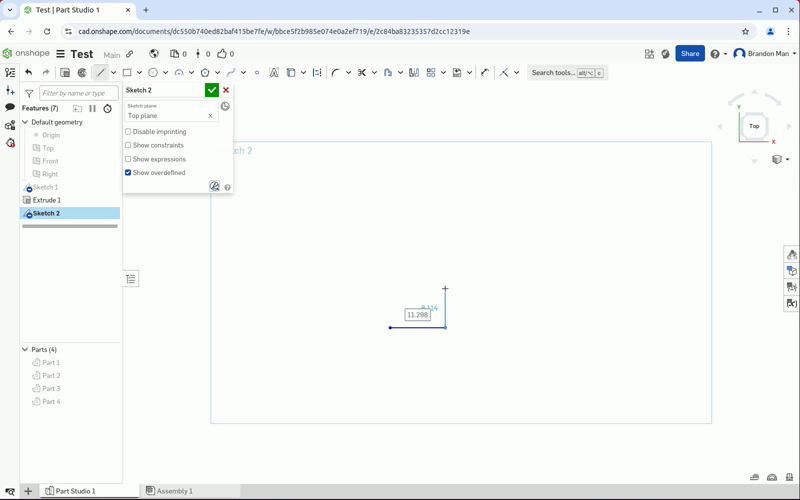
key_down(shift)
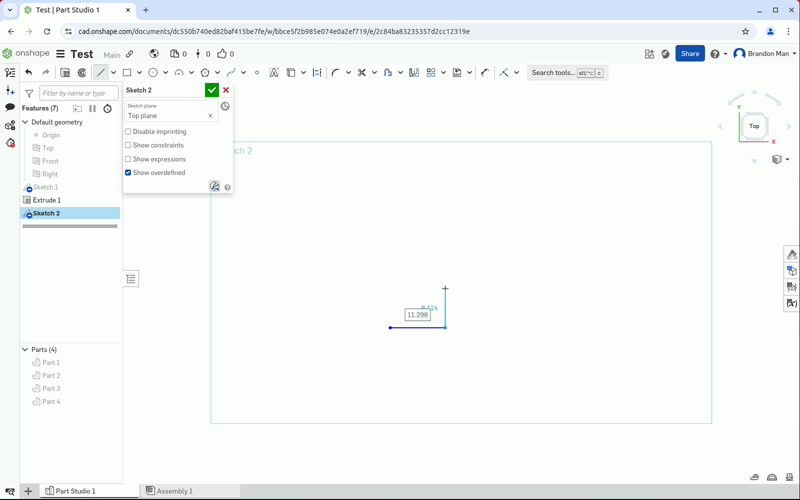
mouse_move(475, 288)
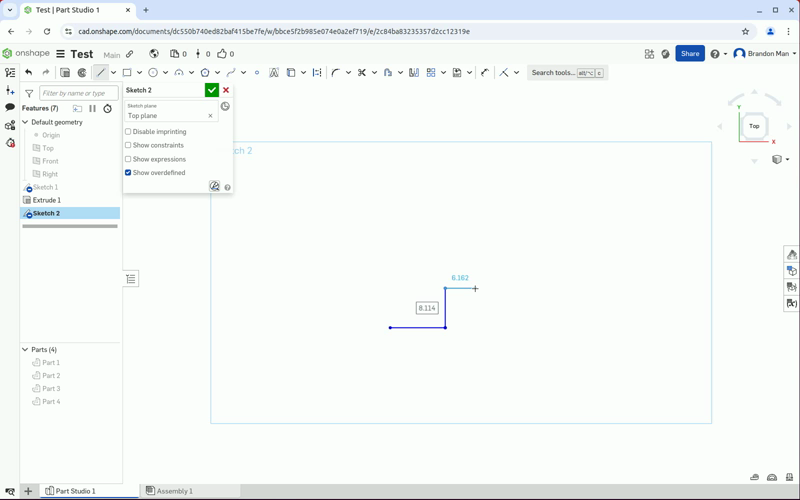
mouse_move(445, 249)
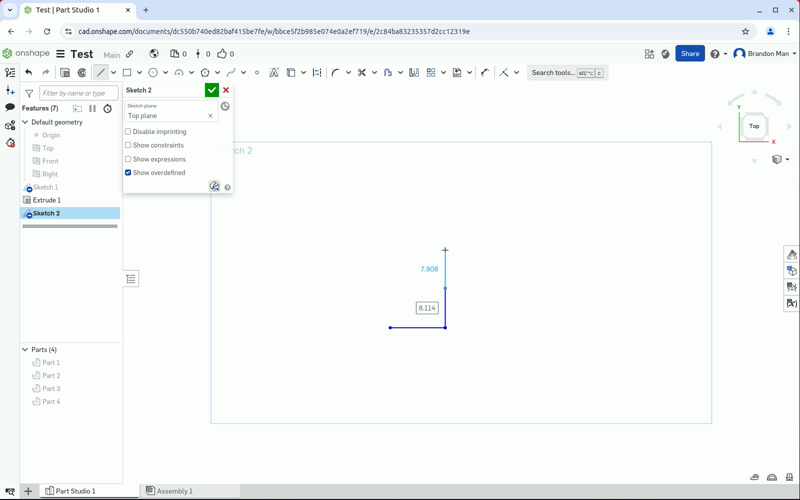
click(445, 249)
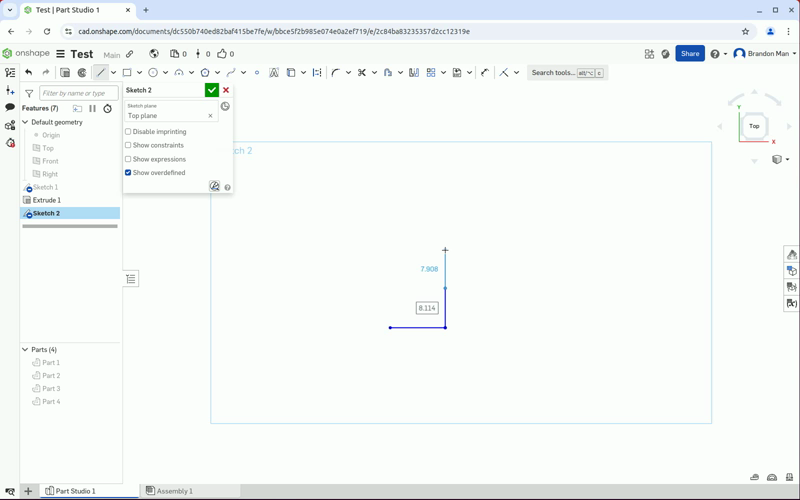
key_up(shift)
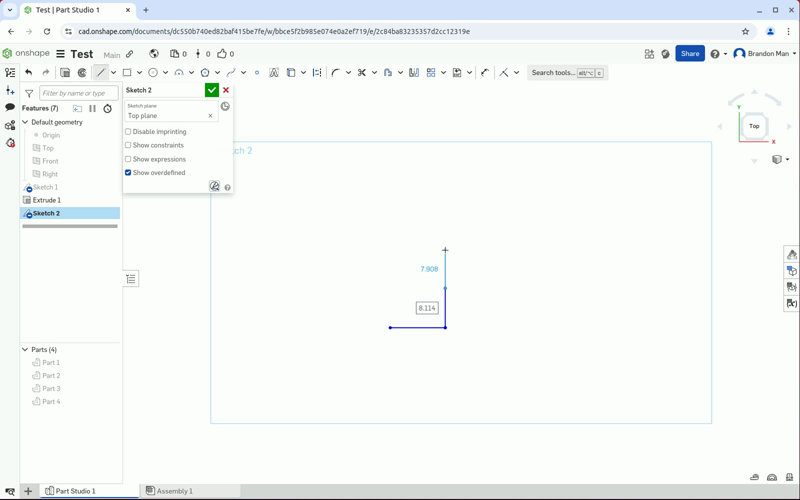
key_down(shift)
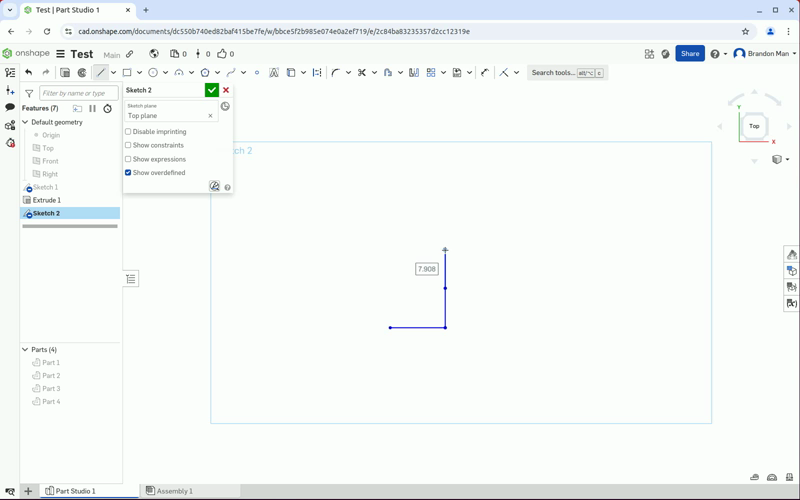
mouse_move(475, 249)
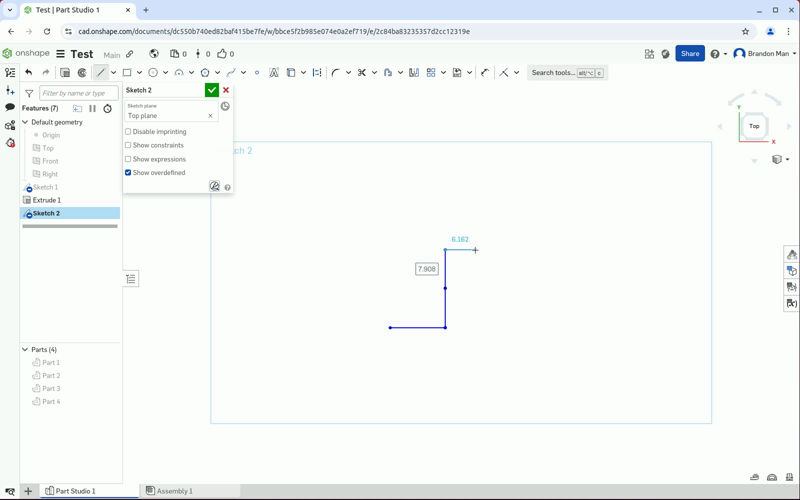
mouse_move(390, 249)
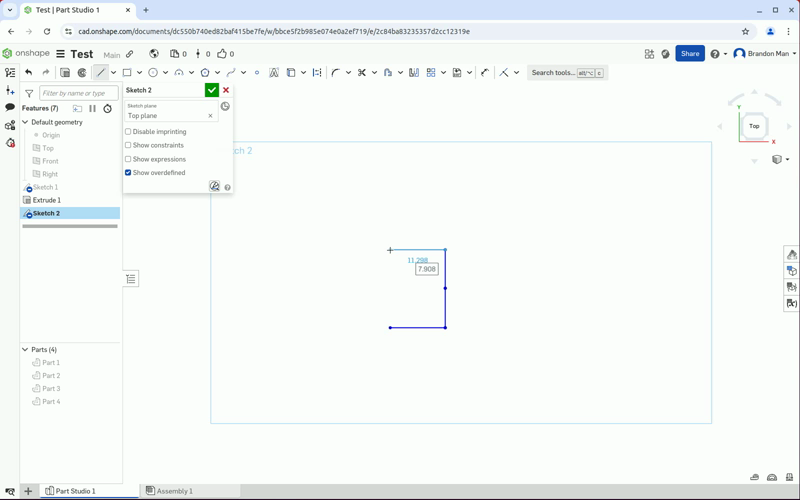
click(390, 249)
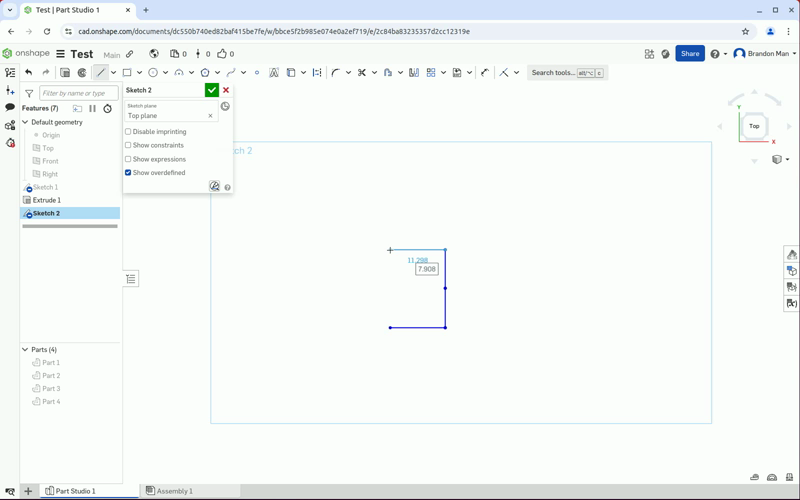
key_up(shift)
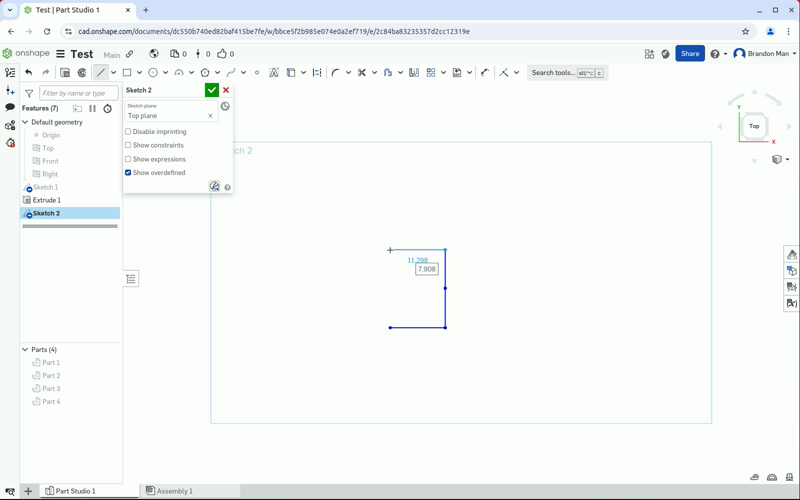
key_down(shift)
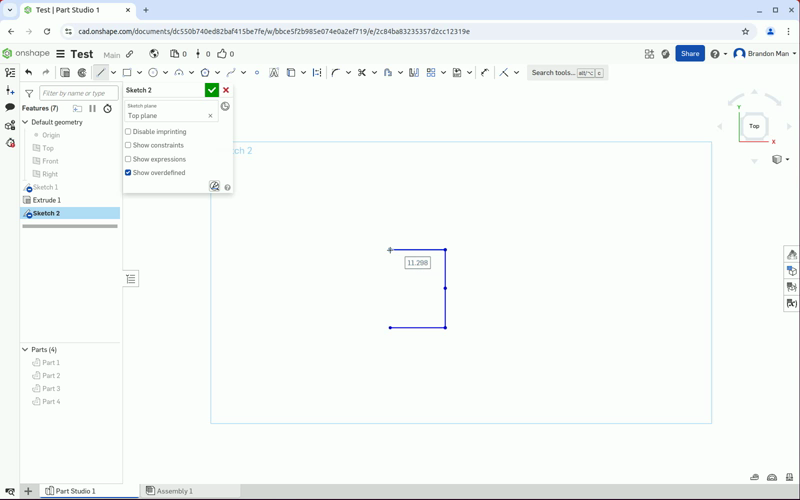
mouse_move(420, 249)
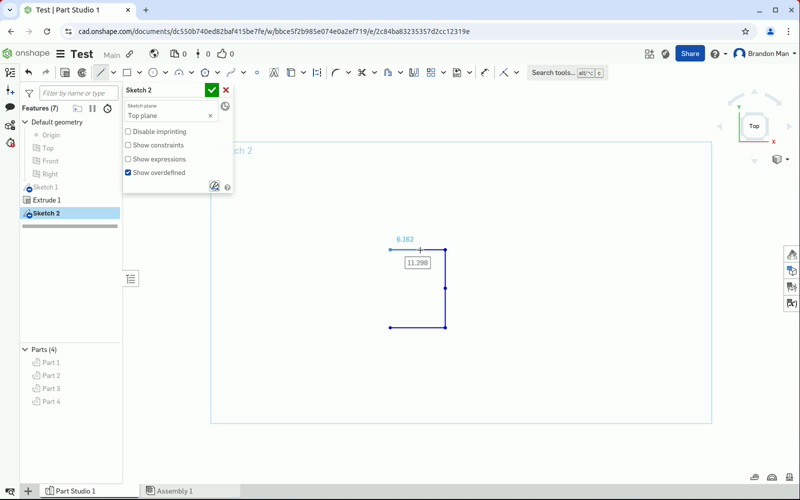
mouse_move(390, 288)
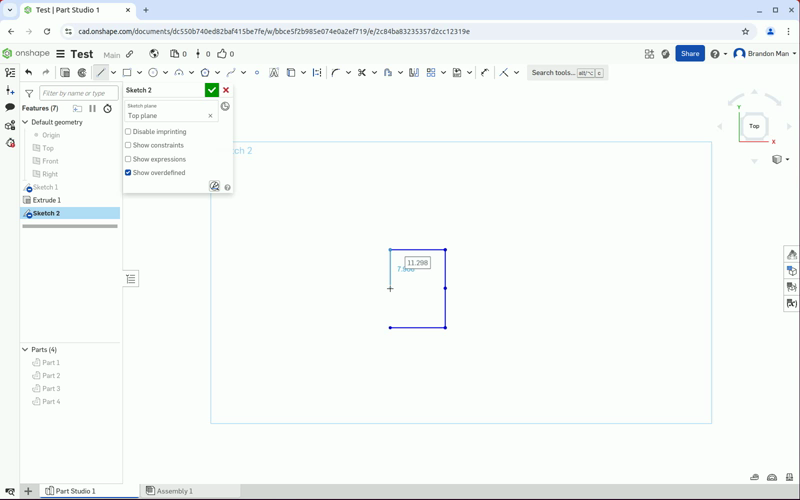
click(390, 288)
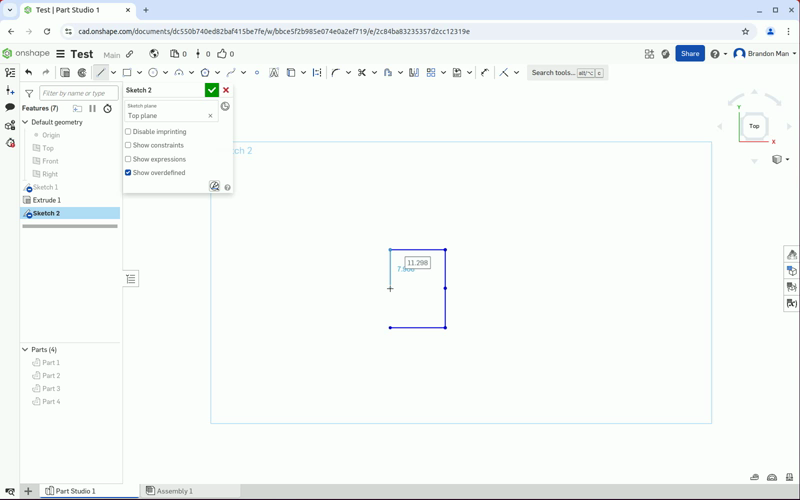
key_up(shift)
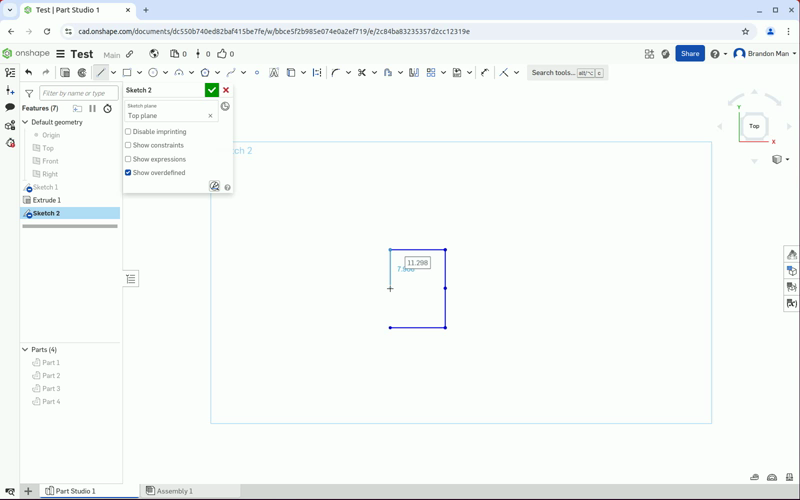
mouse_move(420, 288)
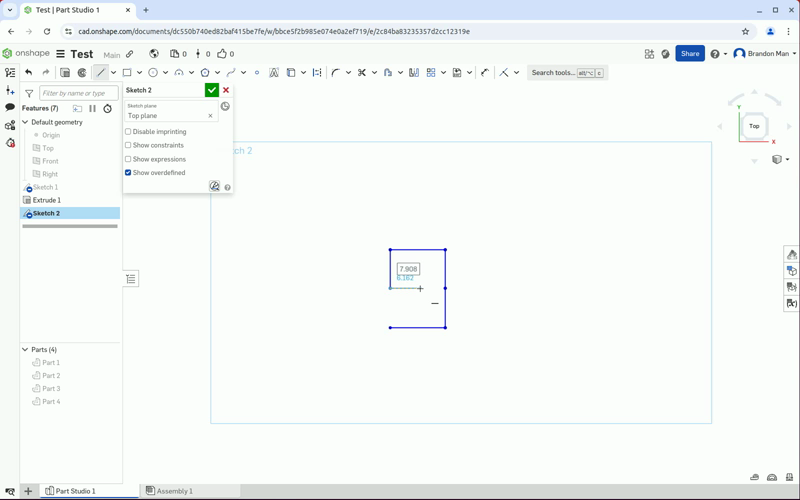
key_down(shift)
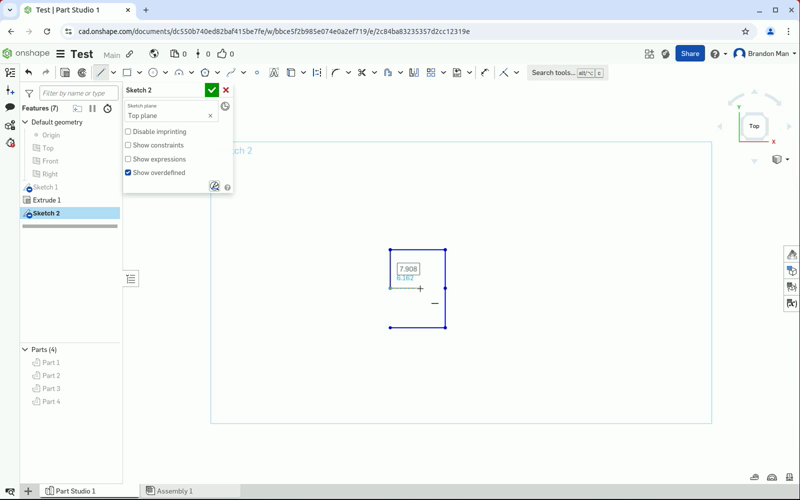
mouse_move(390, 327)
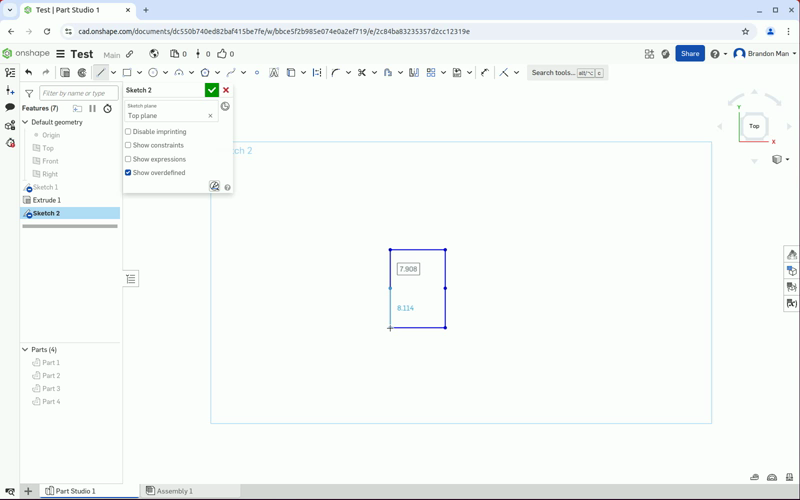
key_up(shift)
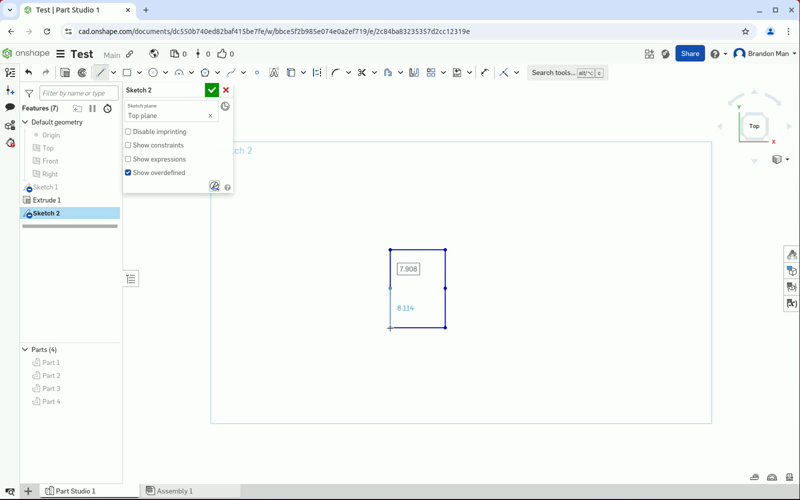
click(390, 327)
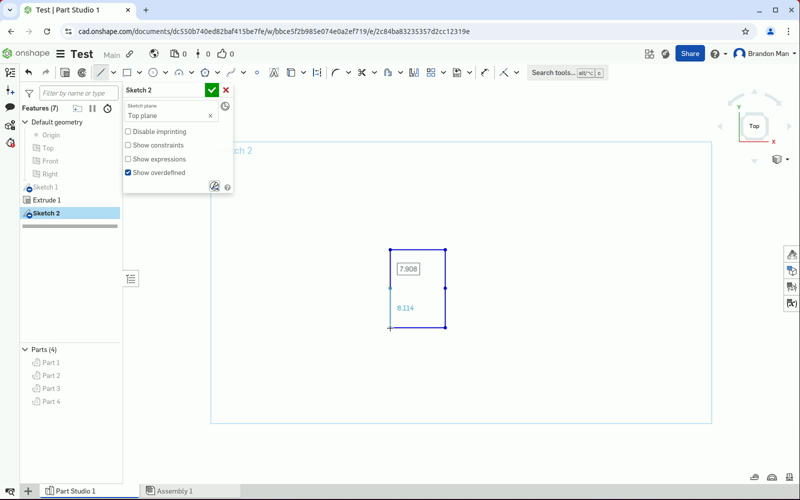
key(esc)
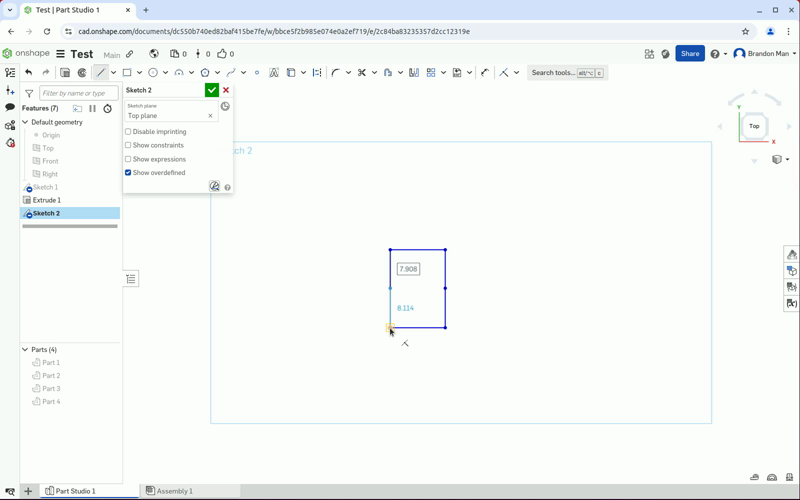
mouse_move(418, 309)
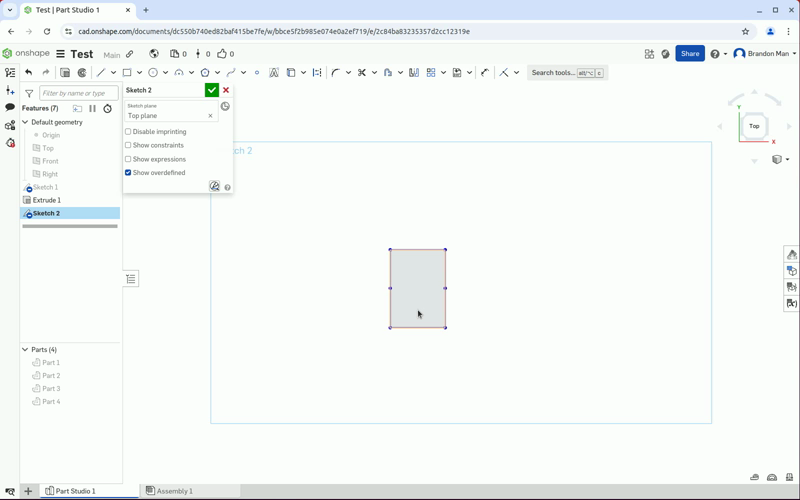
click(418, 309)
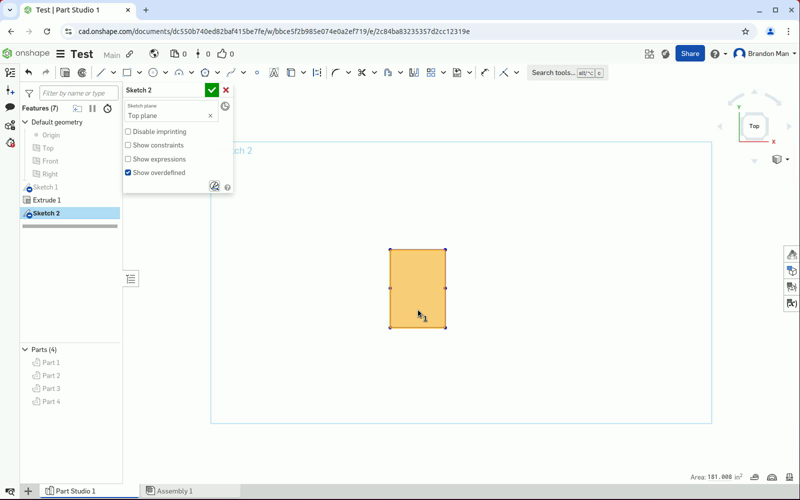
mouse_move(73, 352)
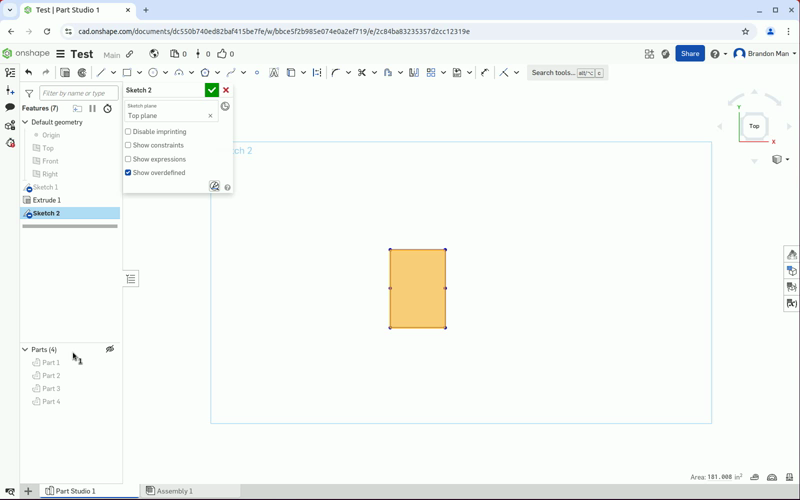
key(shift+y)
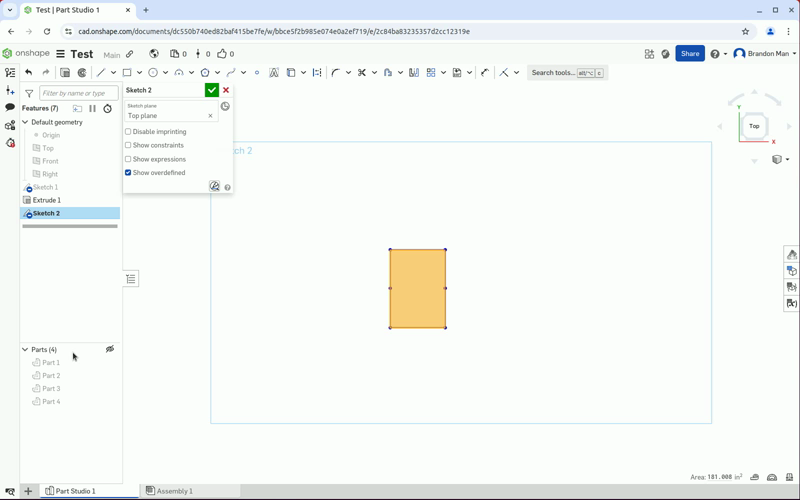
key(shift+e)
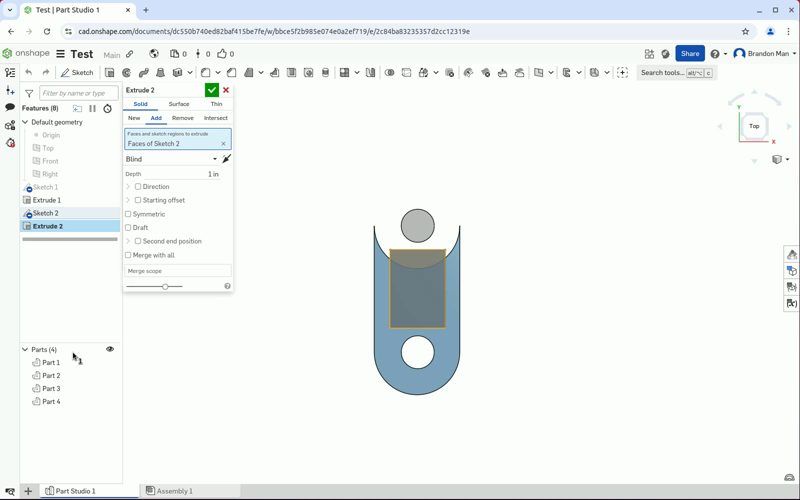
mouse_move(143, 106)
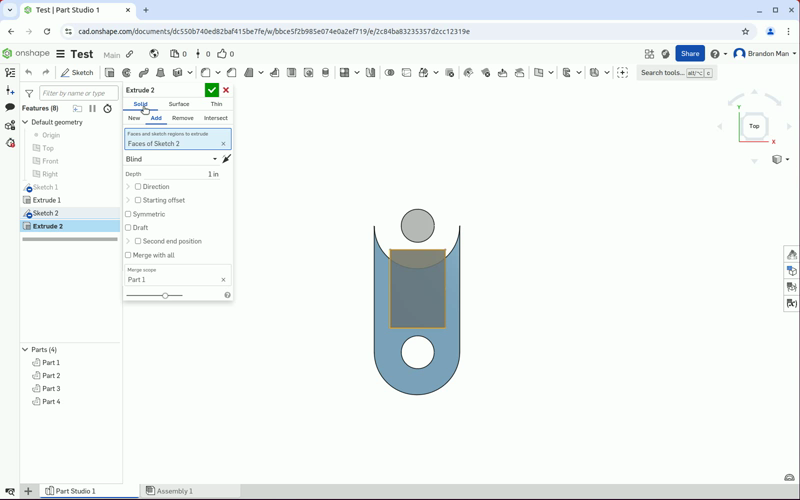
click(143, 106)
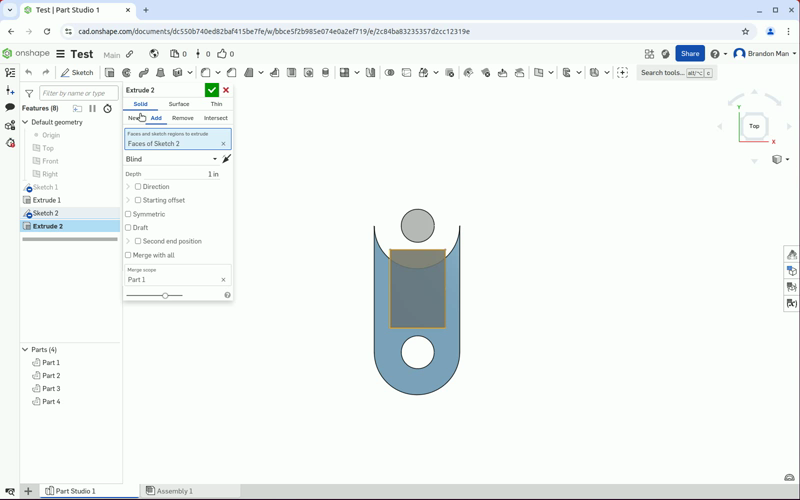
mouse_move(137, 120)
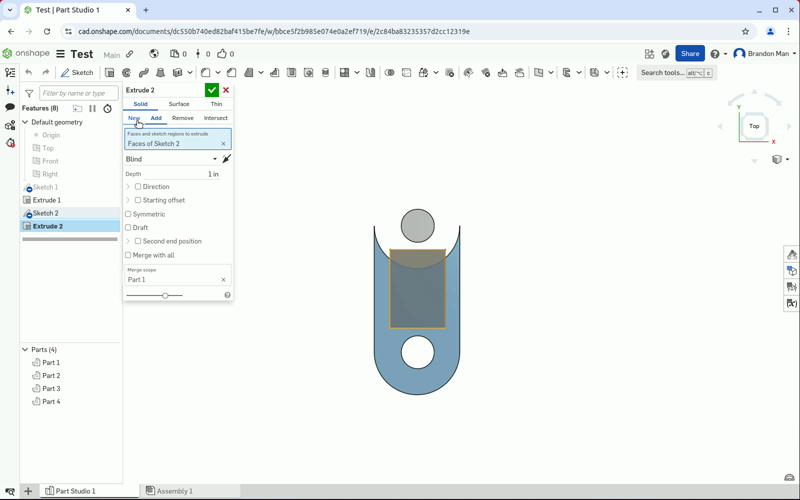
click(137, 120)
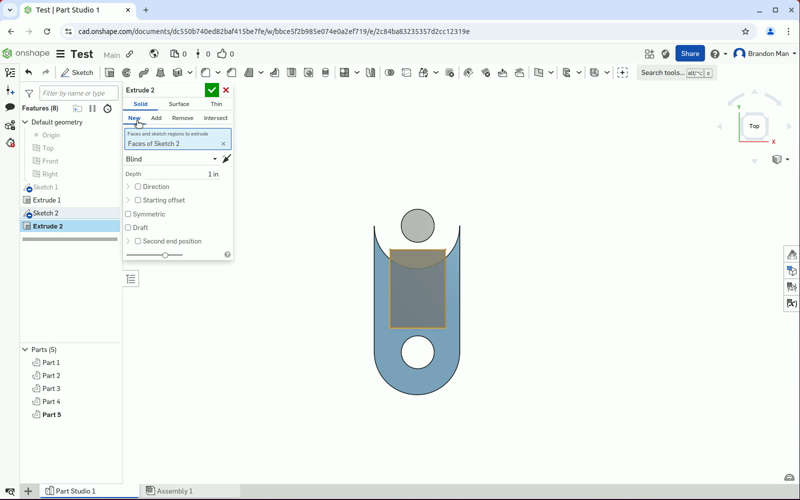
key(tab, 4)
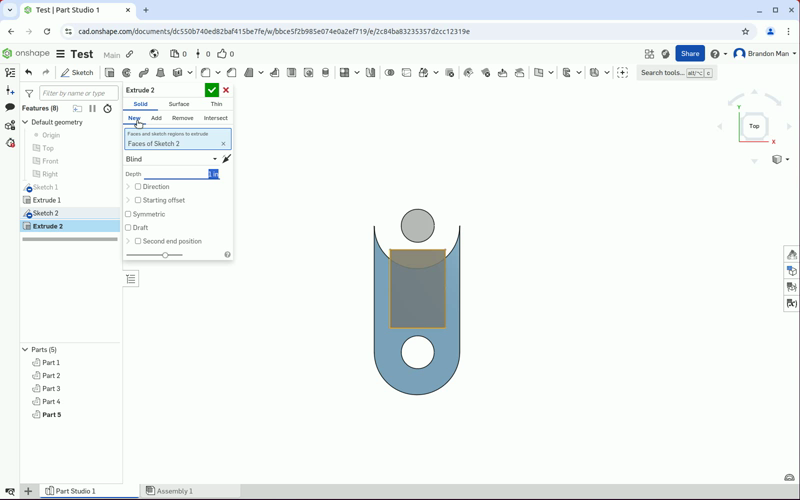
text(9.869)
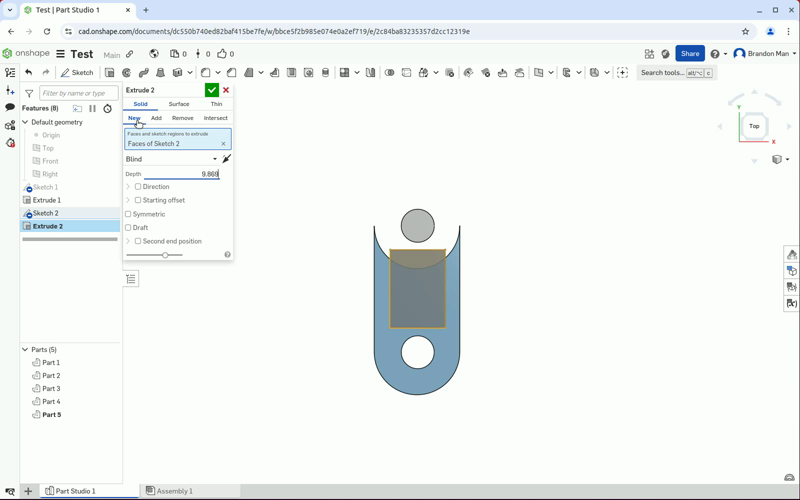
key(enter)
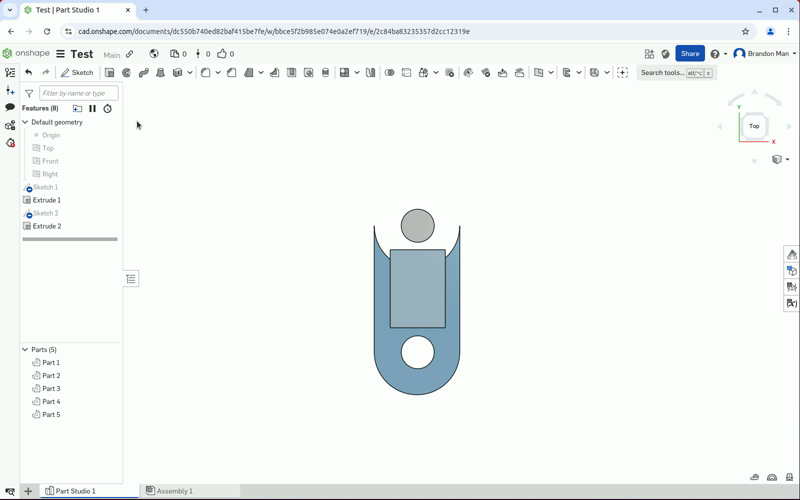
key(shift+h)
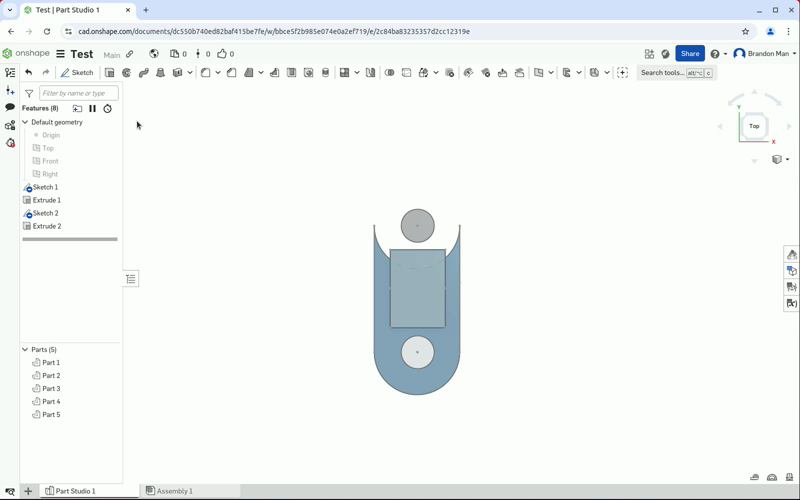
key(shift+h)
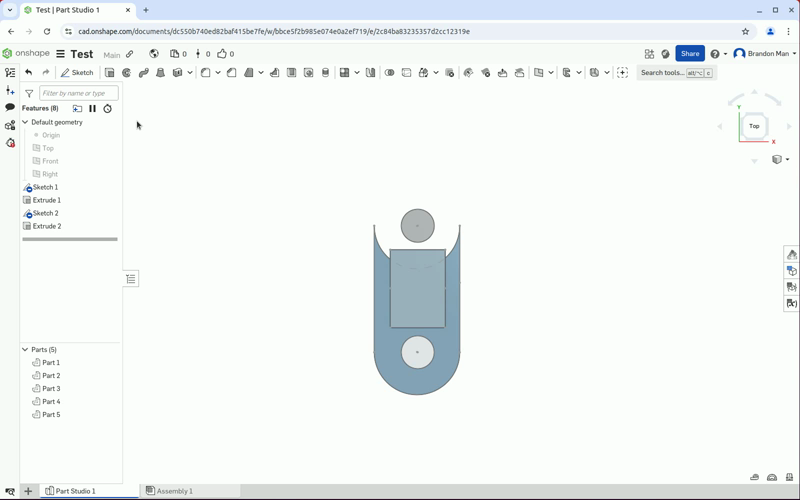
key(shift+7)
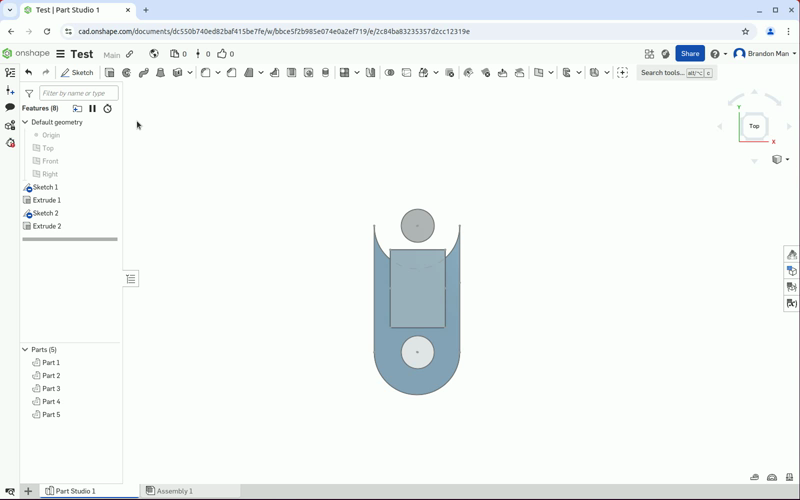
key(up, 3)
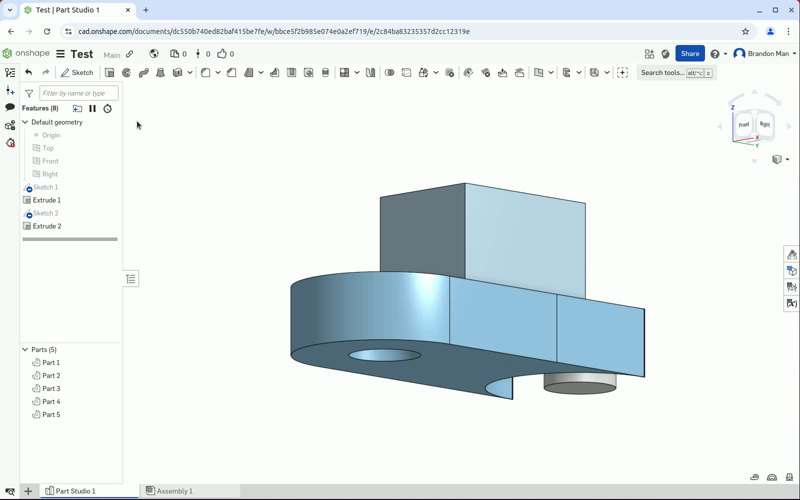
key(left, 3)
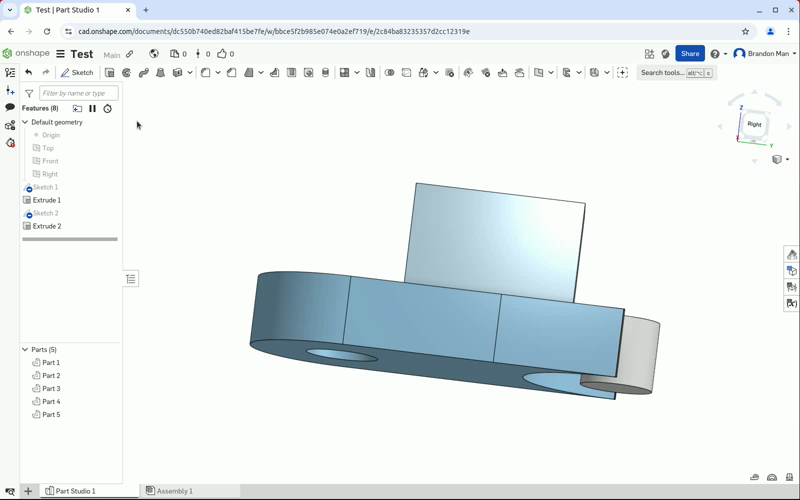
key(right, 3)
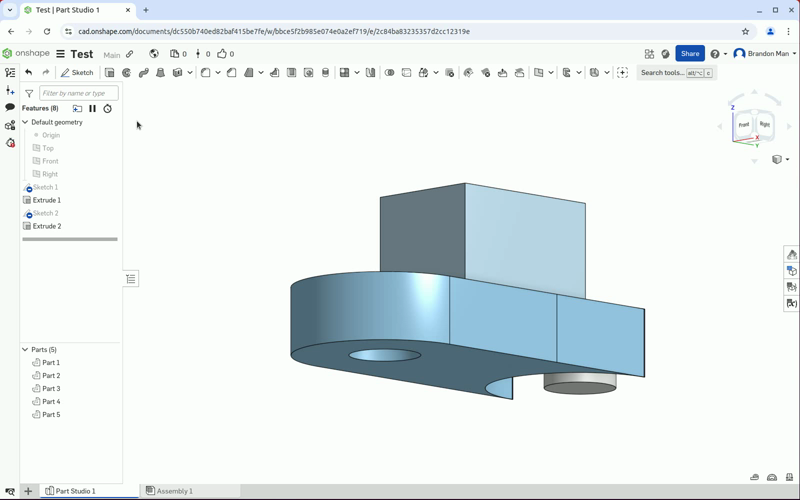
key(down, 3)
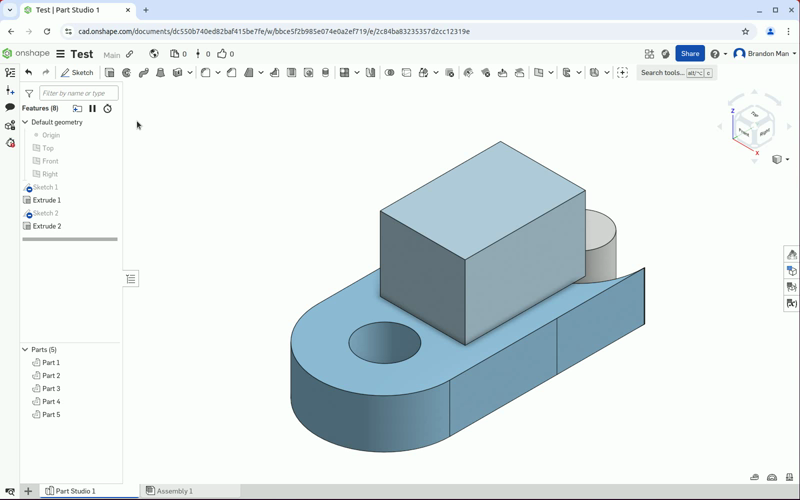
mouse_move(73, 189)
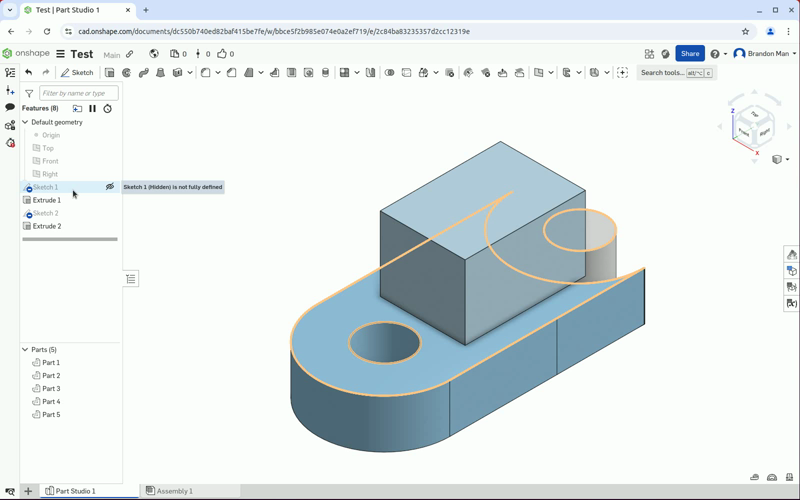
click(73, 189)